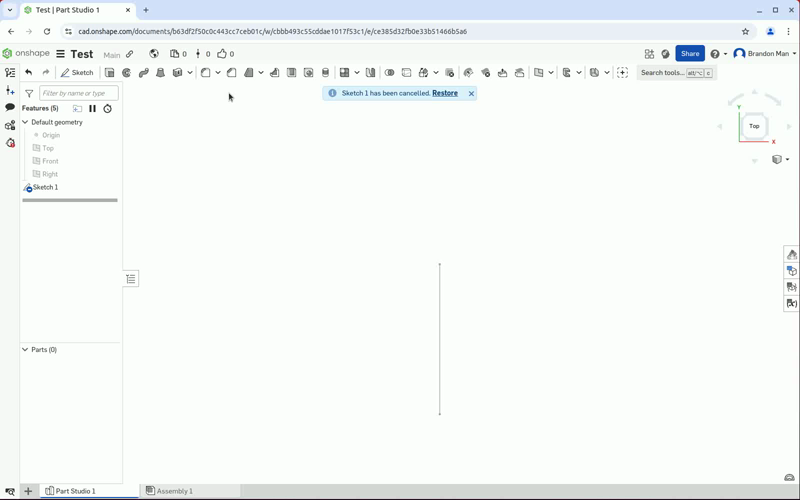
key(shift+h)
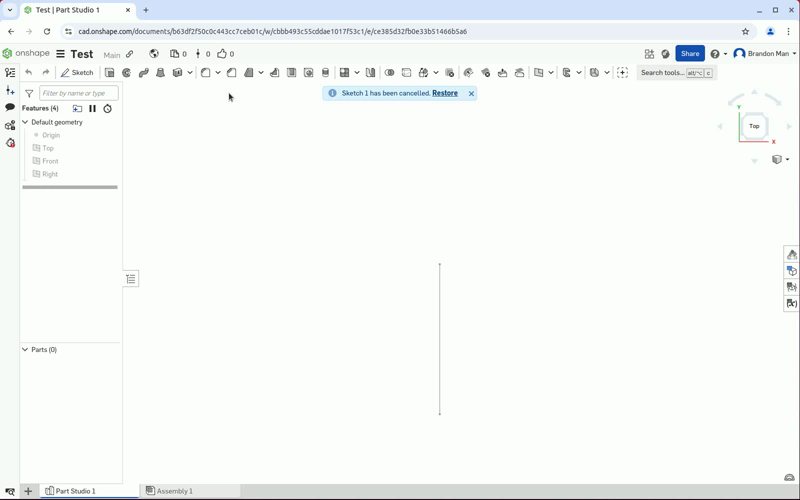
mouse_move(73, 352)
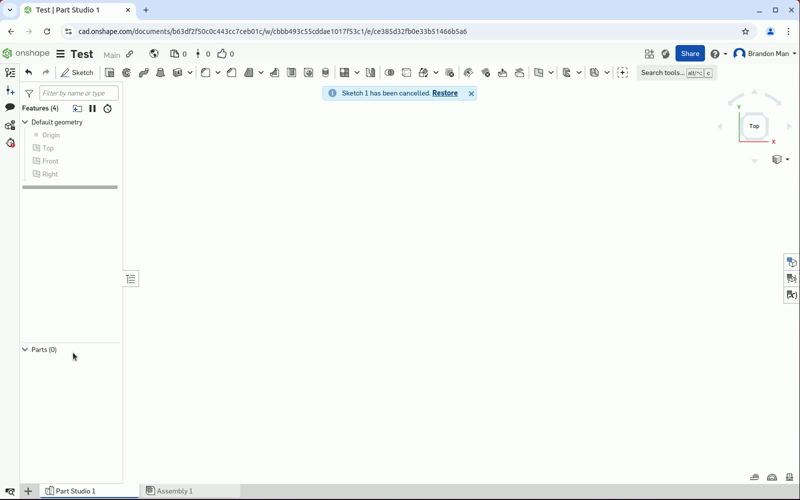
key(y)
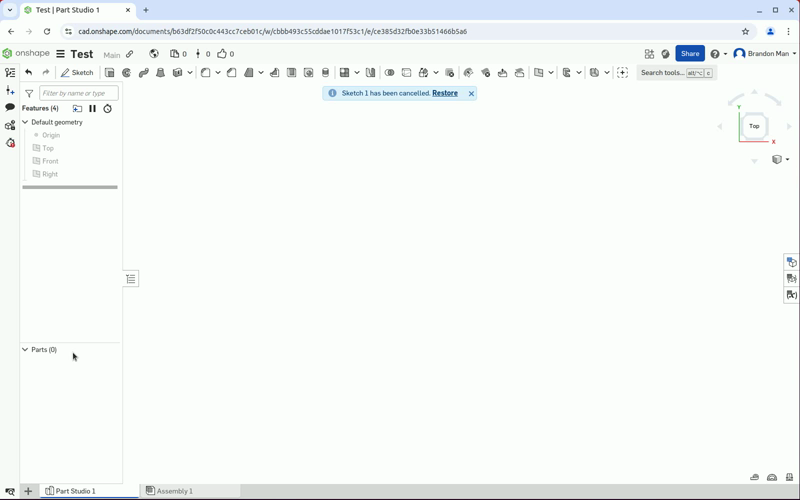
key(shift+p)
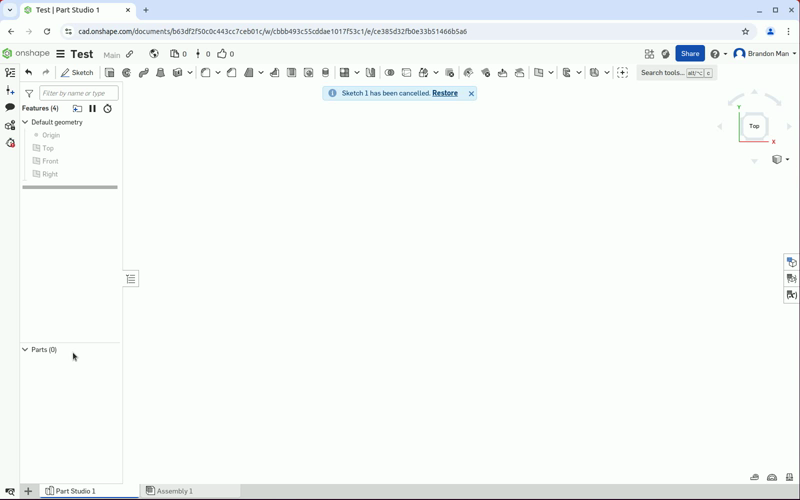
key(space)
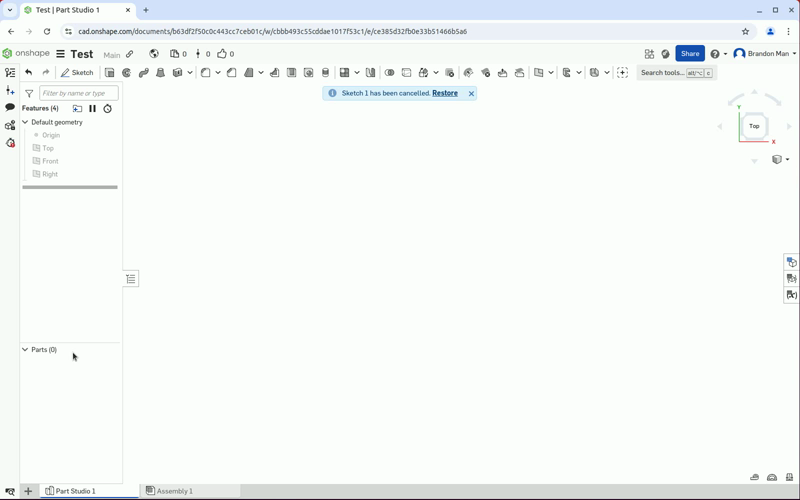
key_down(shift)
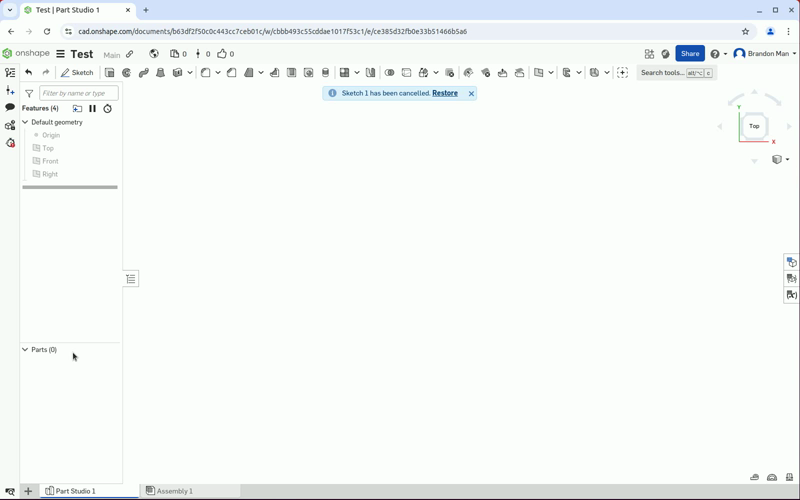
key(up)
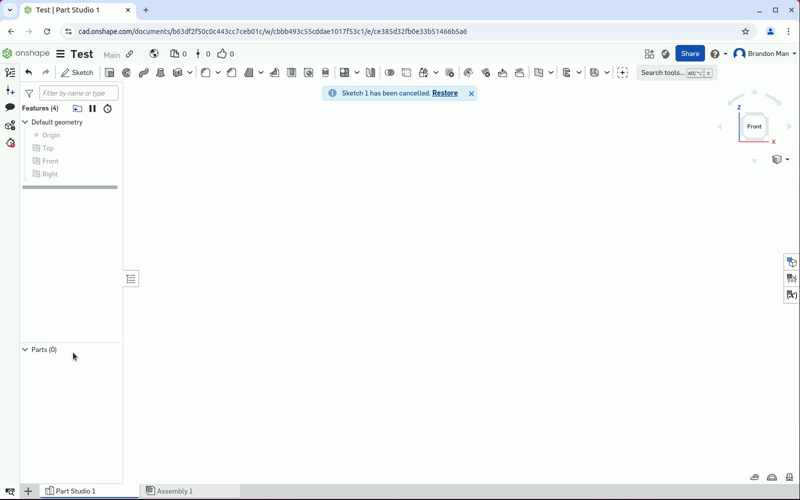
key_up(shift)
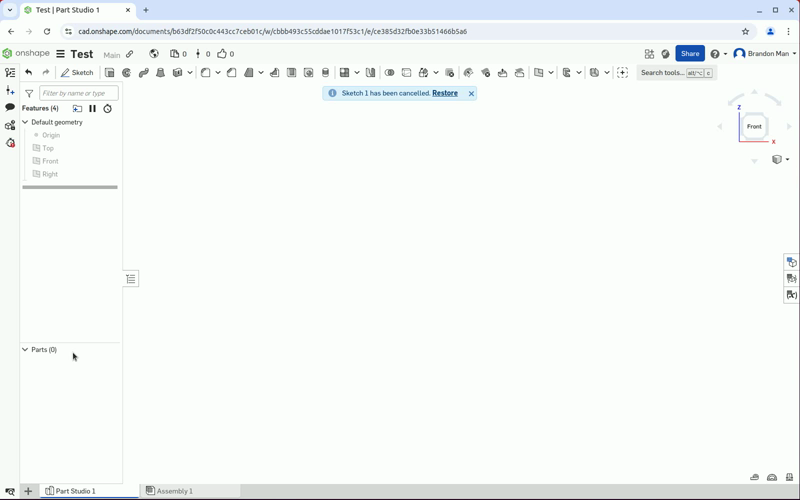
mouse_move(73, 352)
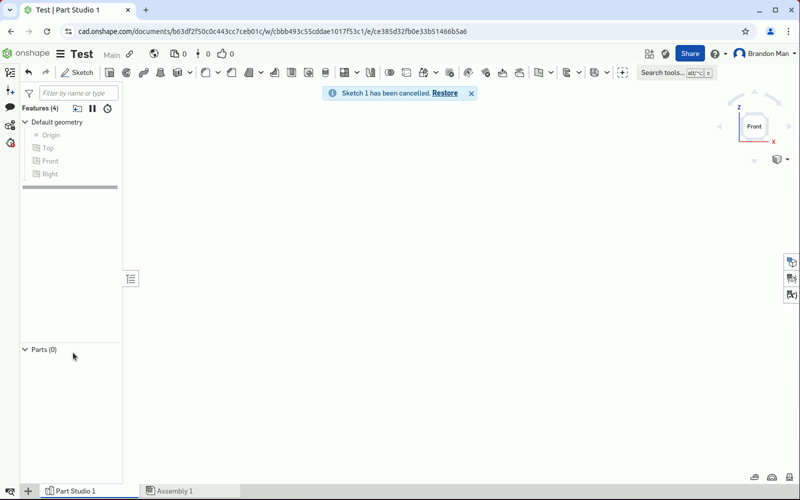
key(shift+y)
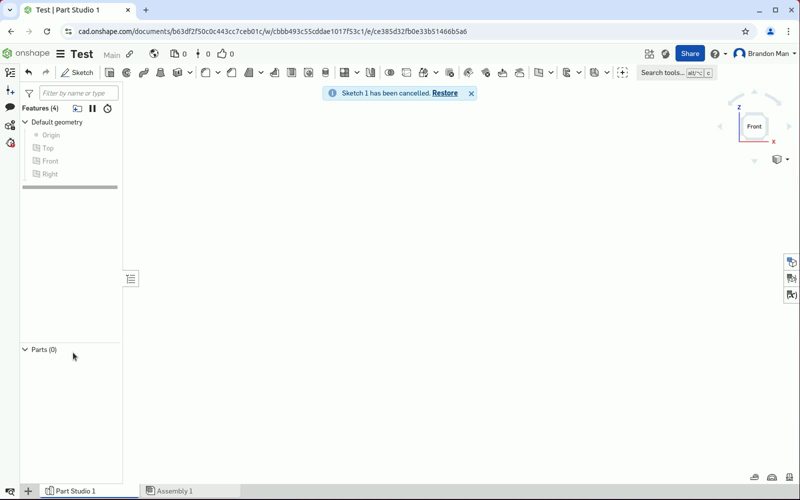
key(shift+s)
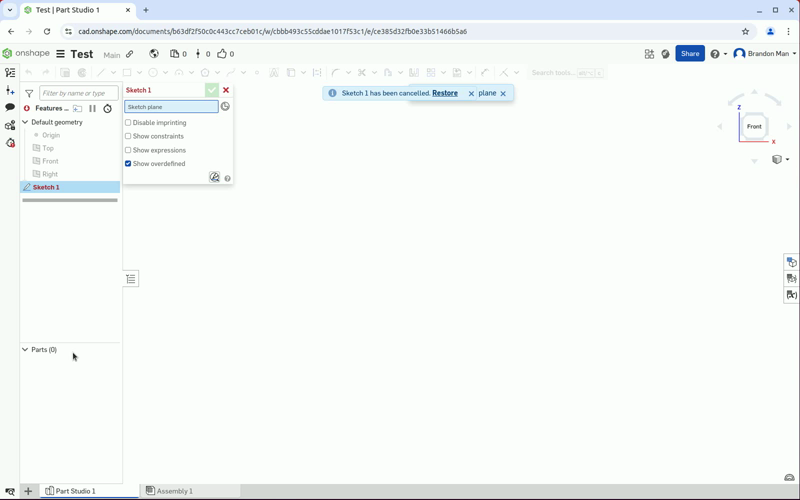
mouse_move(73, 163)
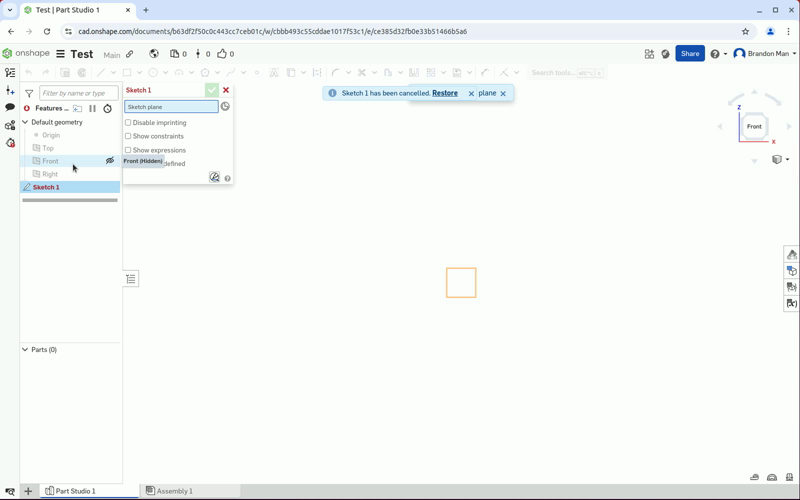
click(73, 163)
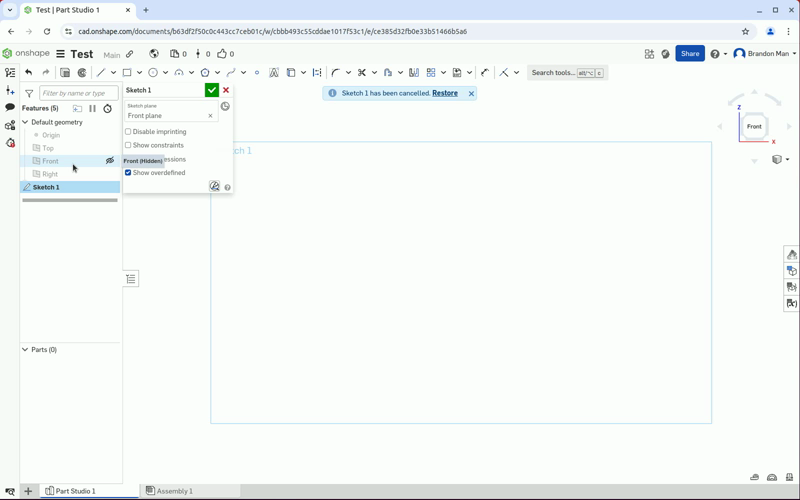
mouse_move(73, 352)
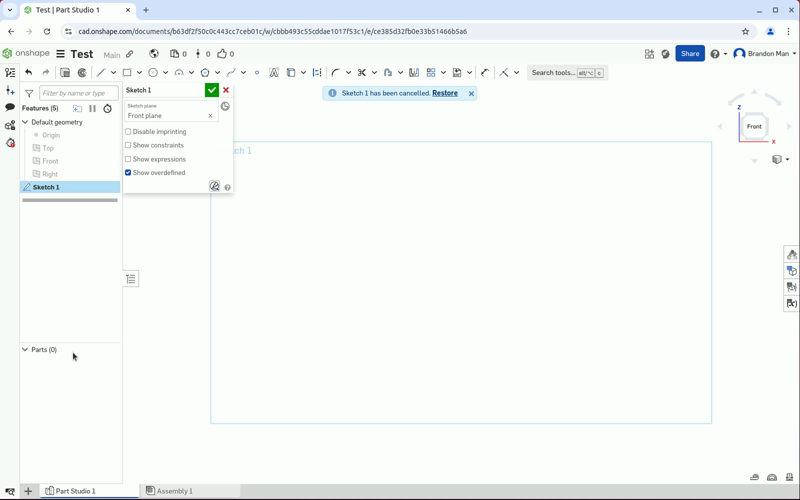
key(y)
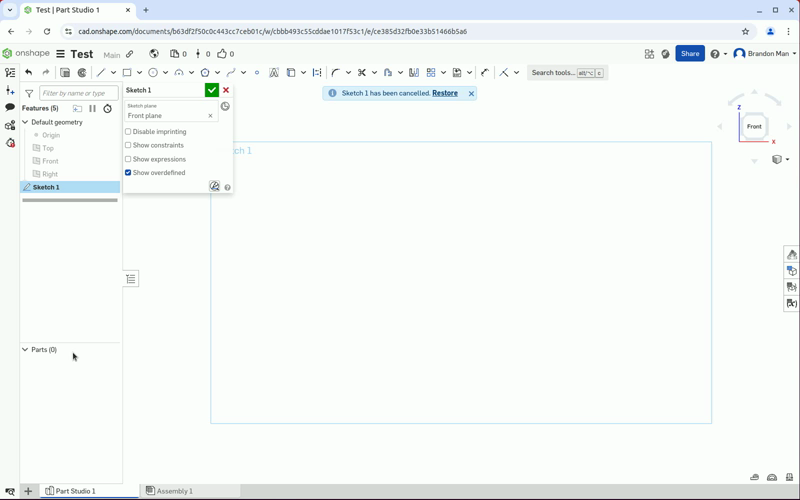
key(l)
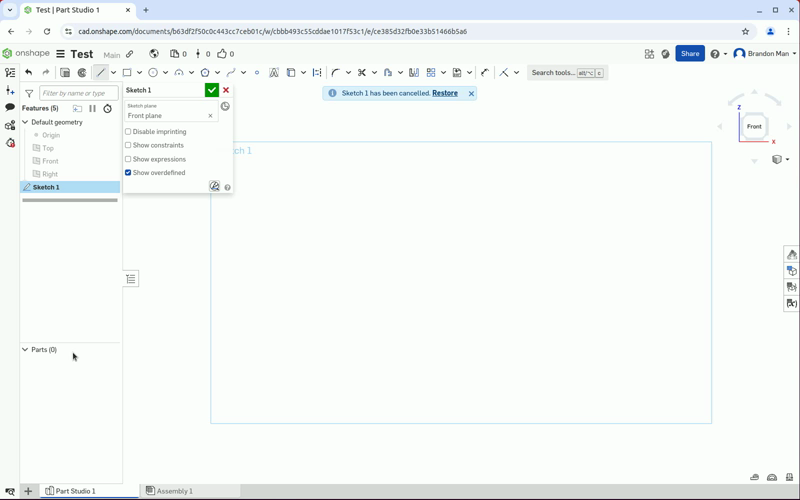
key_down(shift)
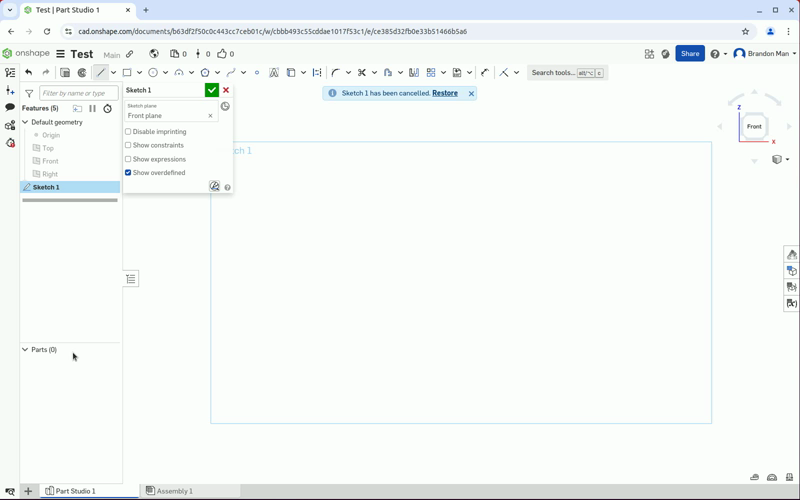
mouse_move(348, 395)
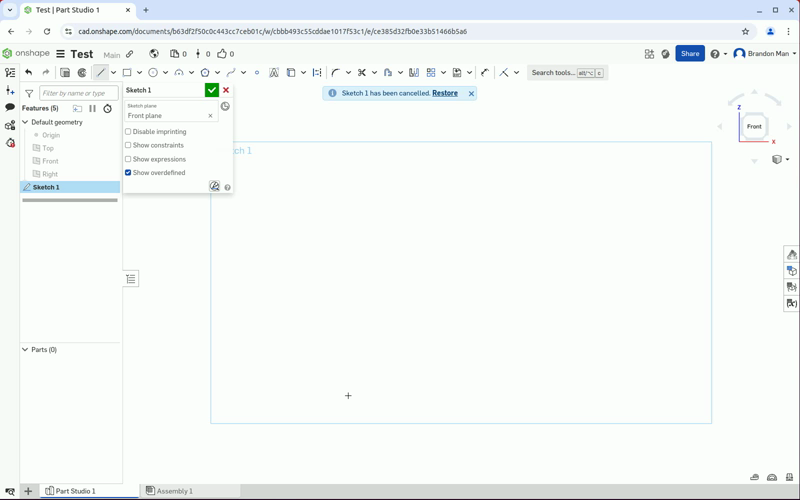
click(348, 395)
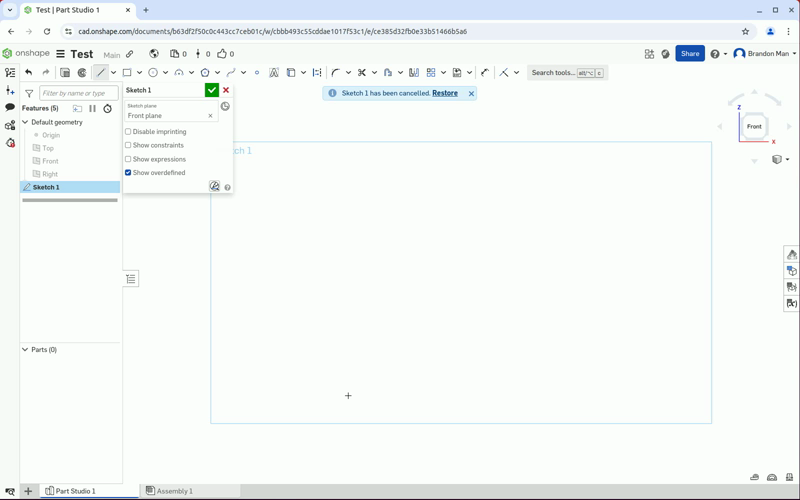
key_up(shift)
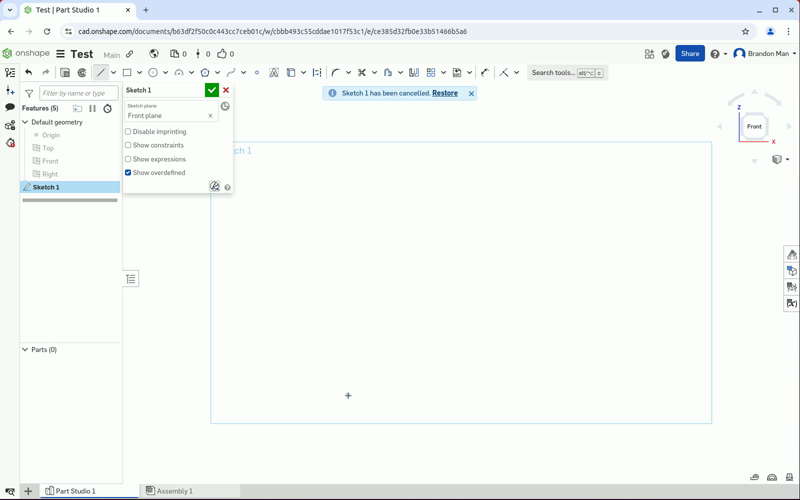
key_down(shift)
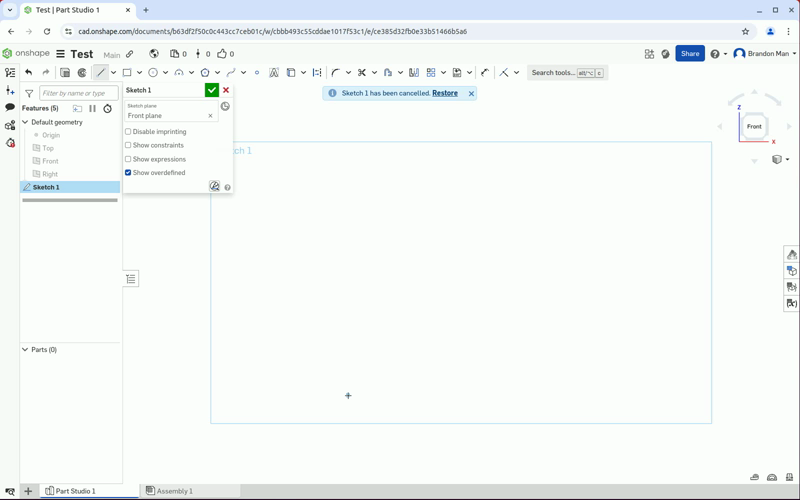
mouse_move(414, 395)
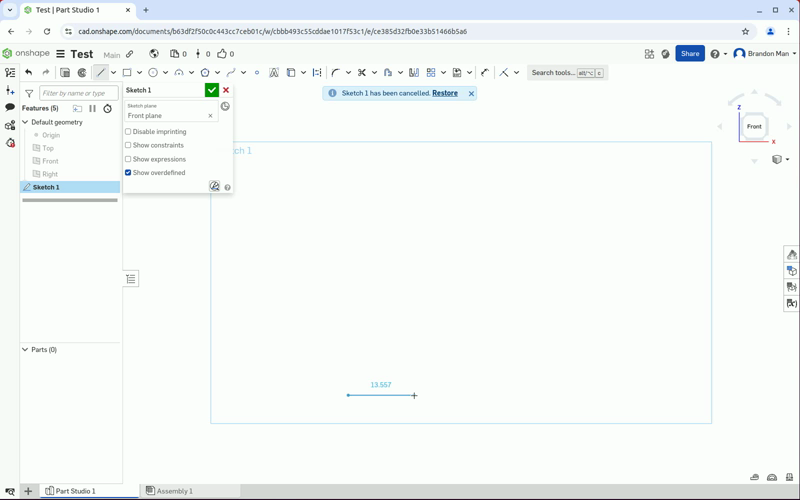
click(414, 395)
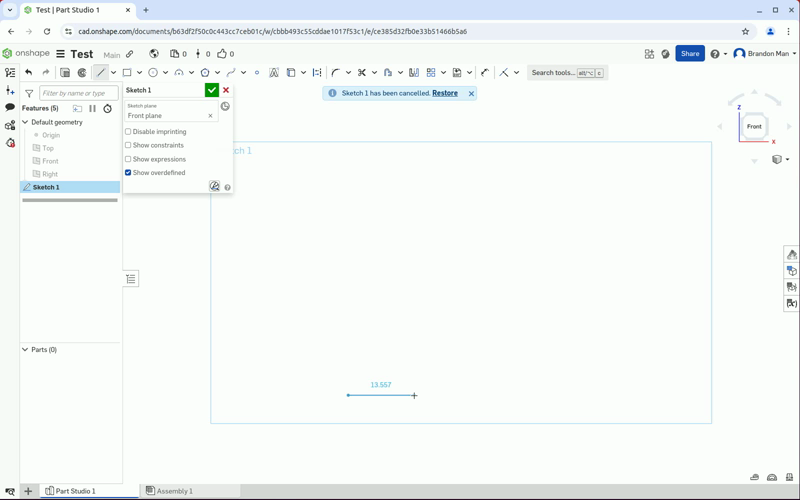
key_up(shift)
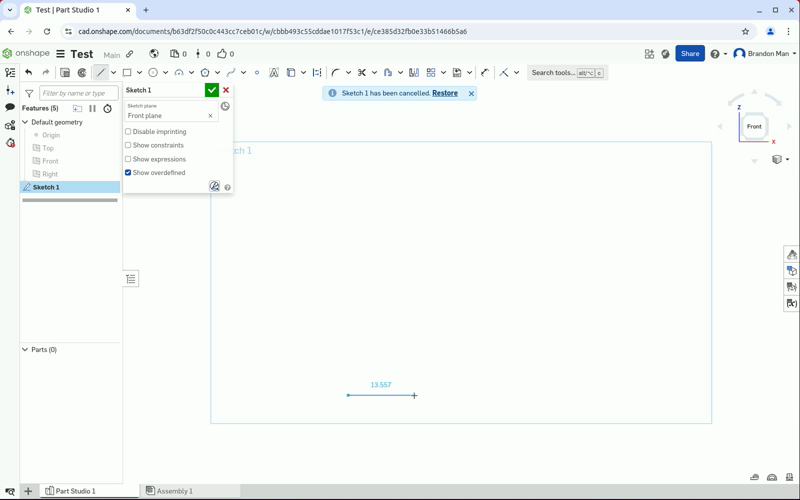
key_down(shift)
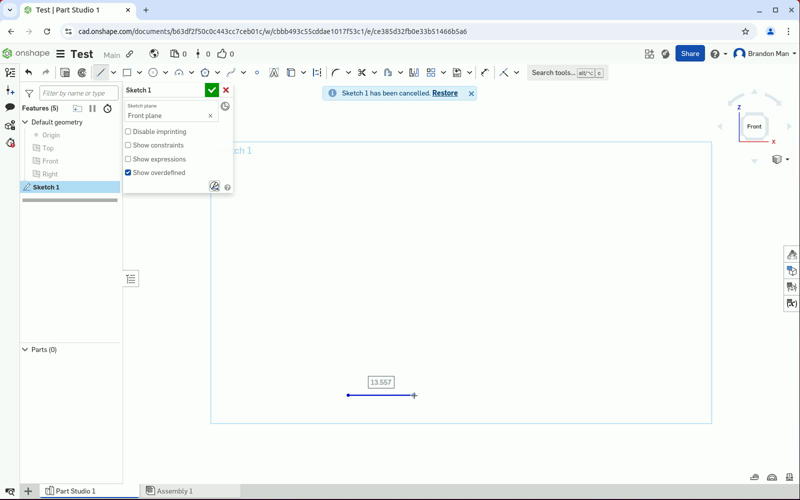
mouse_move(414, 306)
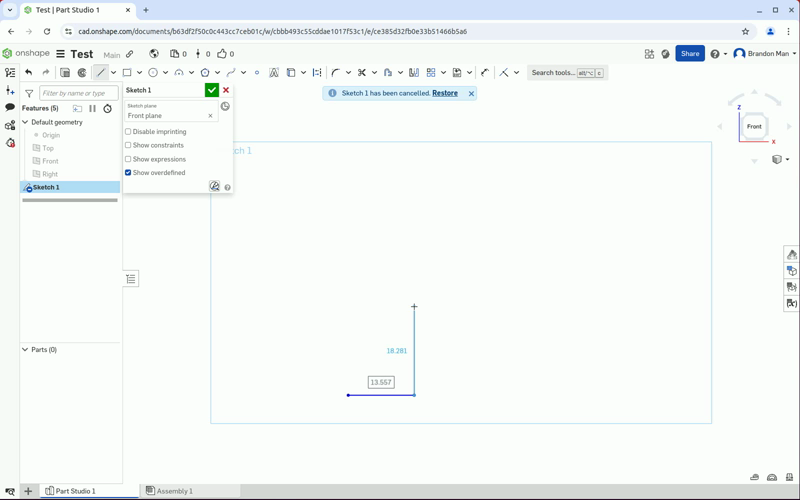
click(414, 306)
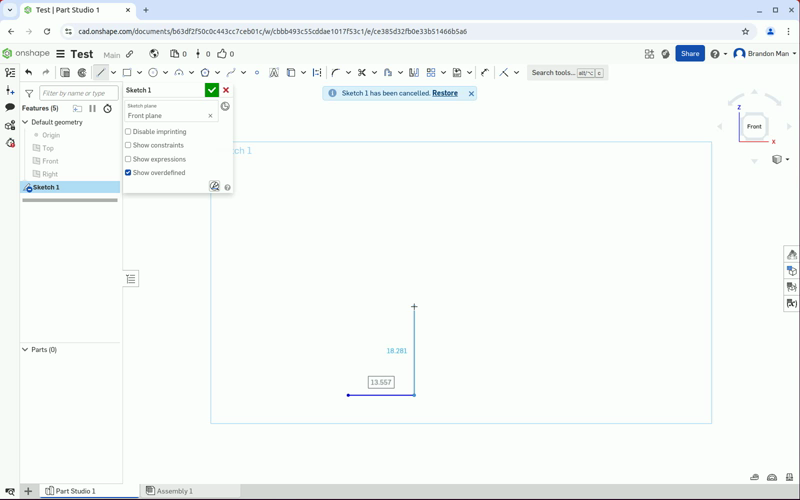
key_up(shift)
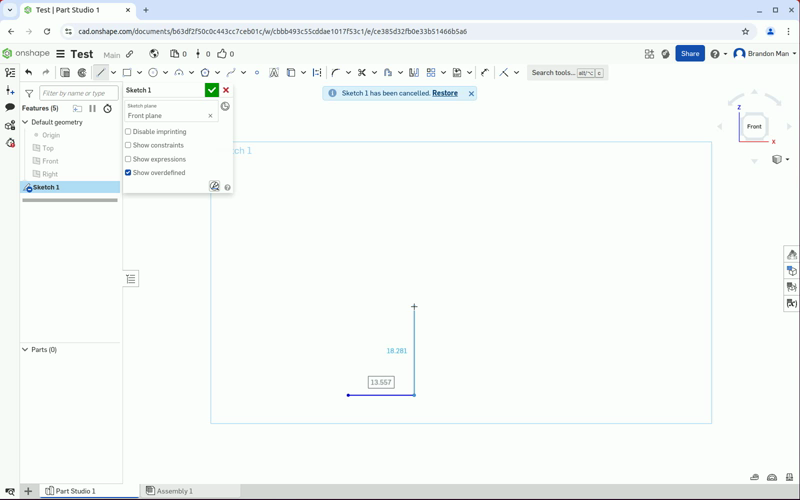
key_down(shift)
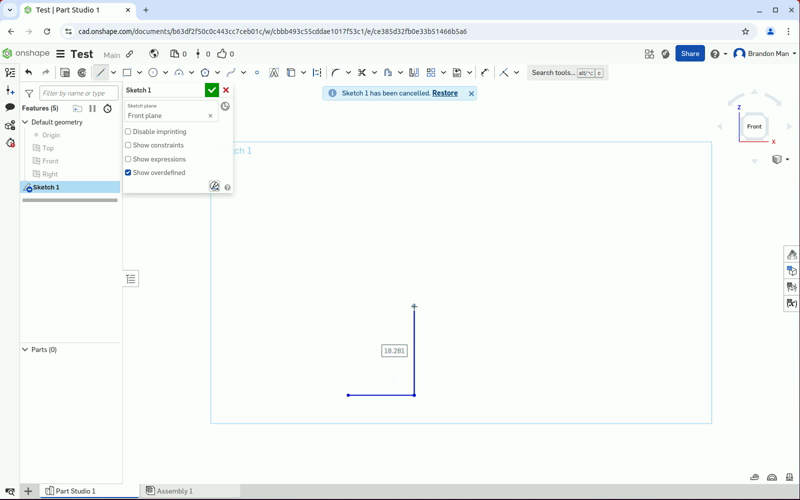
mouse_move(503, 306)
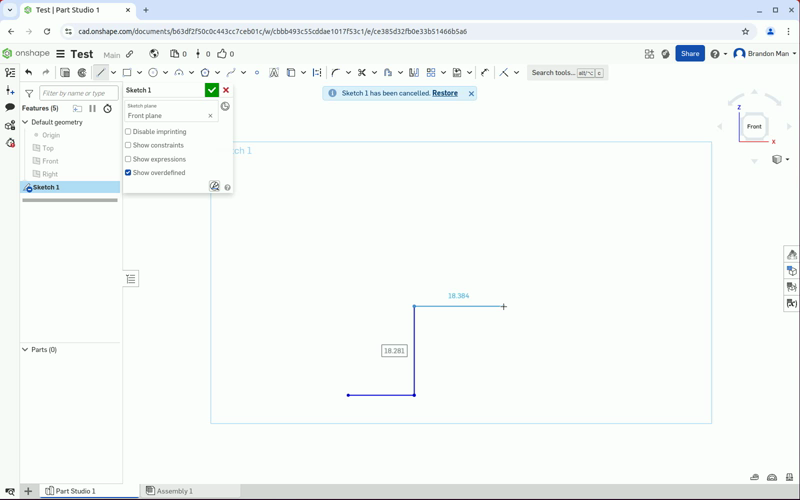
click(503, 306)
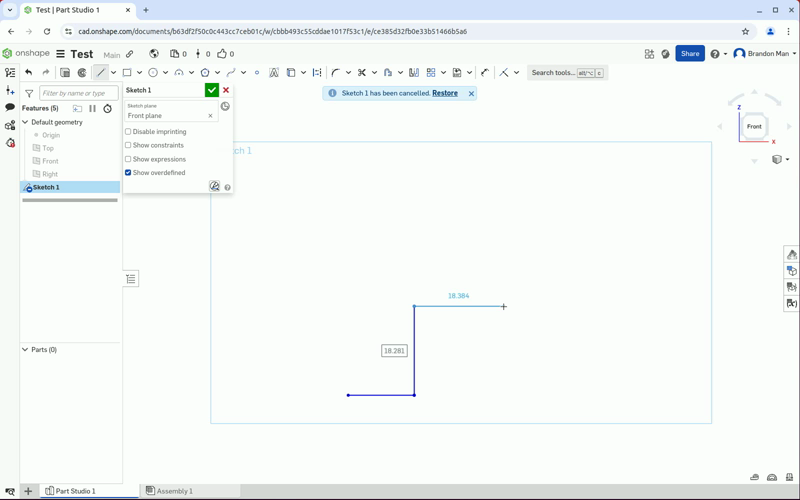
key_up(shift)
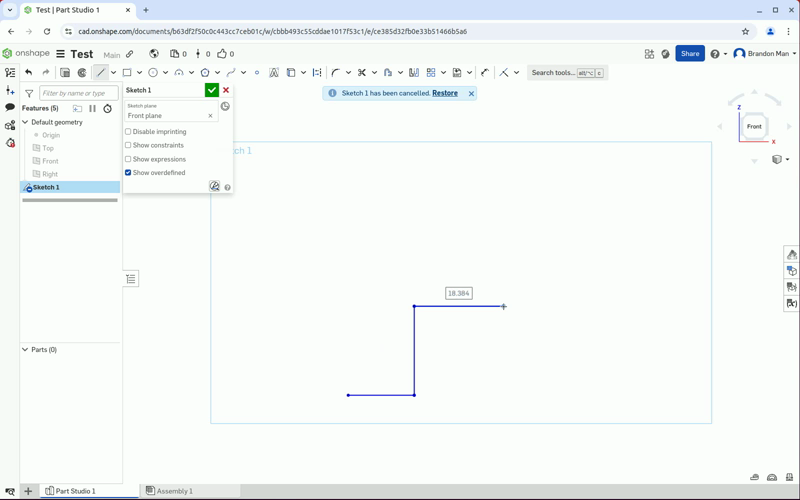
key_down(shift)
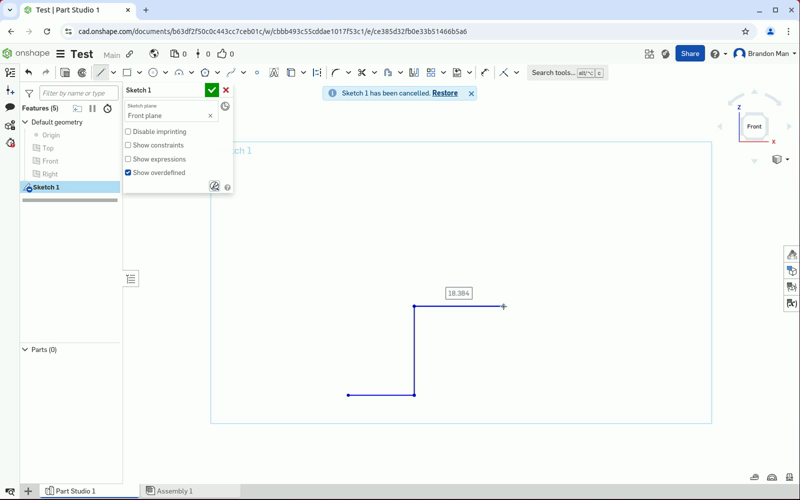
mouse_move(503, 395)
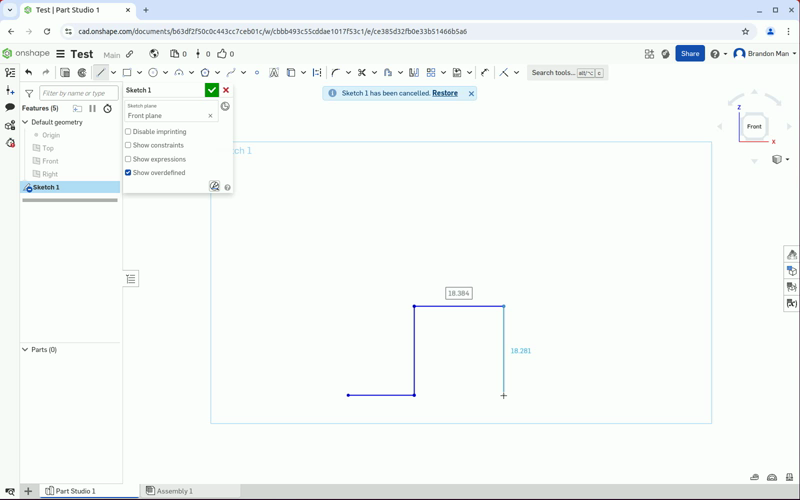
click(503, 395)
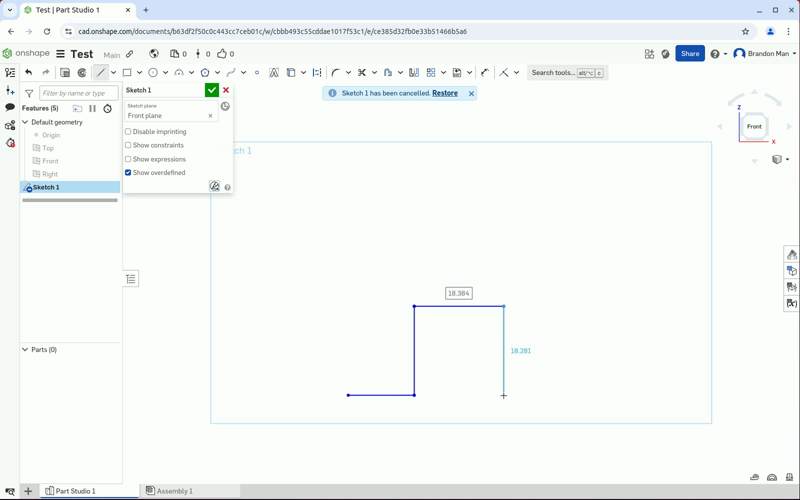
key_up(shift)
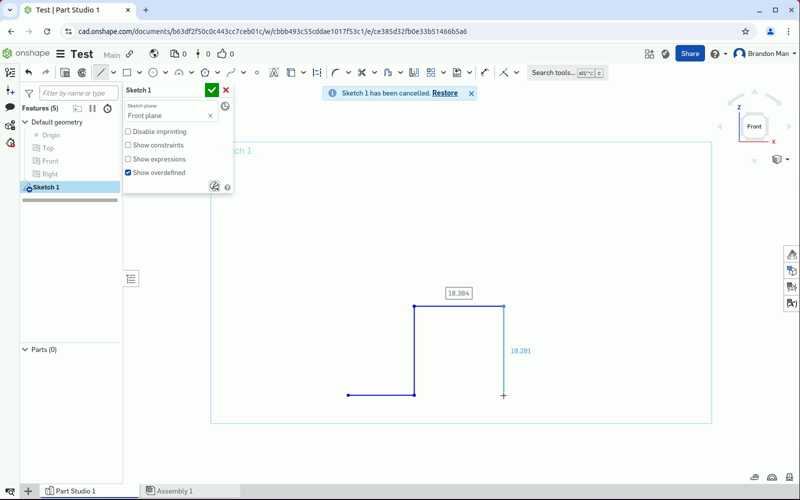
key_down(shift)
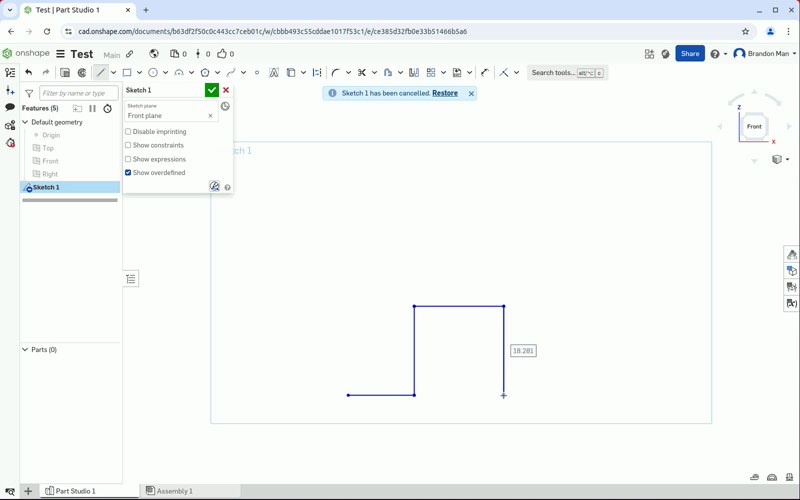
mouse_move(572, 395)
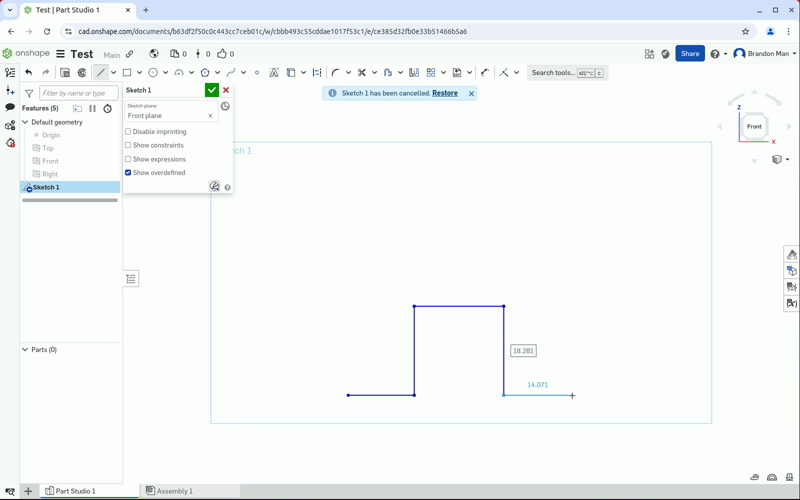
click(572, 395)
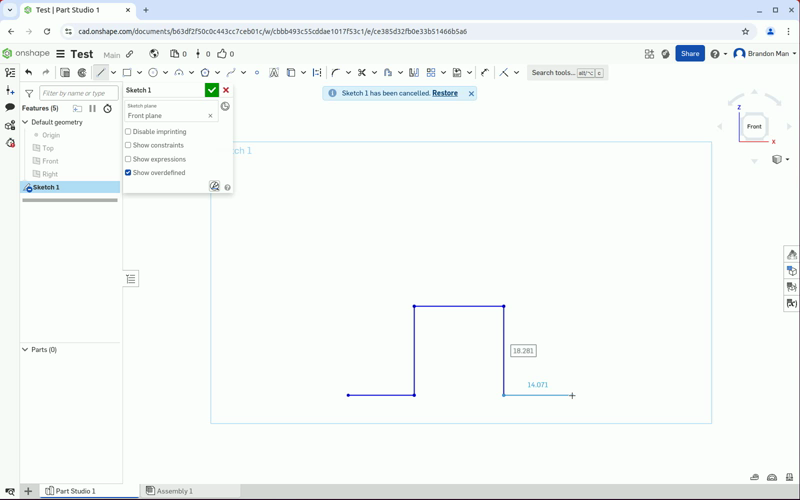
key_up(shift)
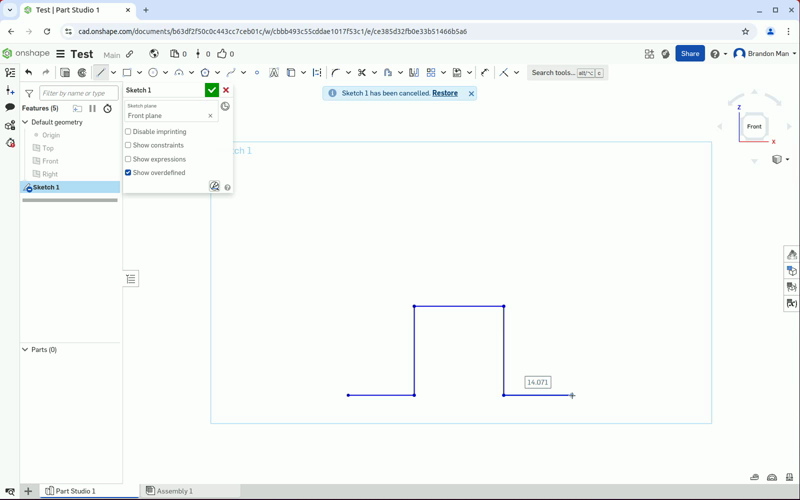
key_down(shift)
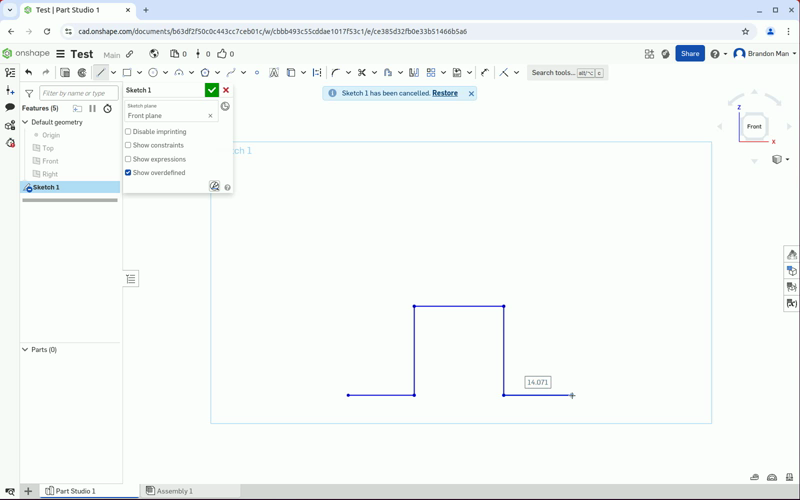
mouse_move(572, 171)
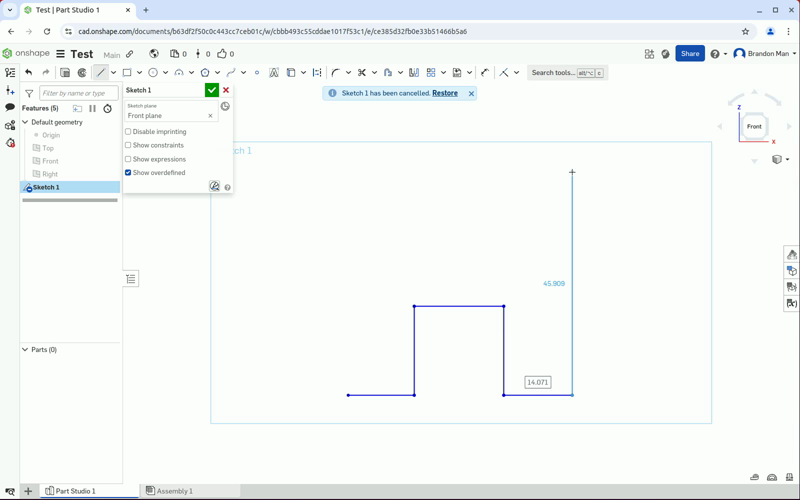
click(572, 171)
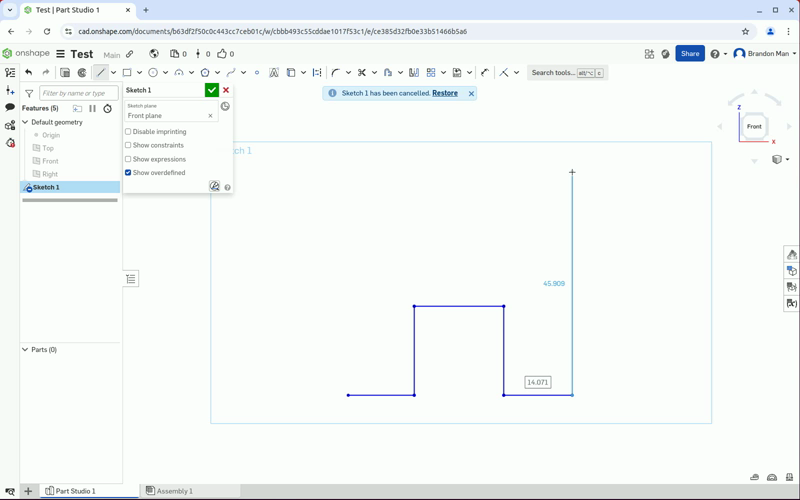
key_up(shift)
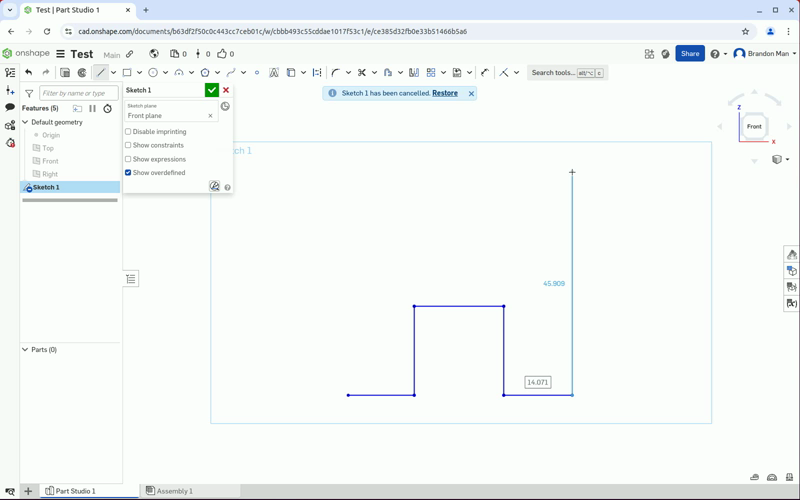
key_down(shift)
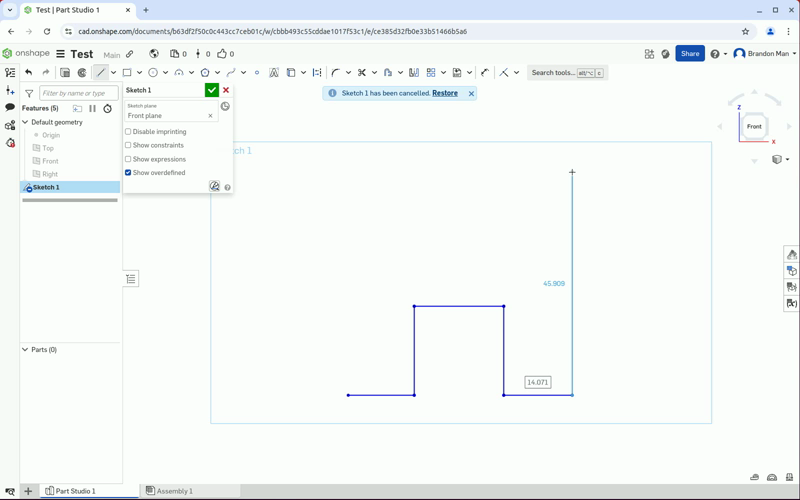
mouse_move(348, 171)
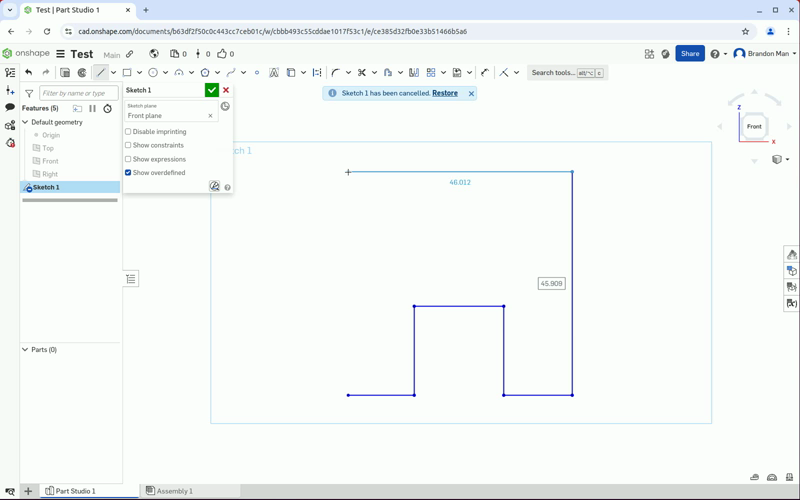
click(348, 171)
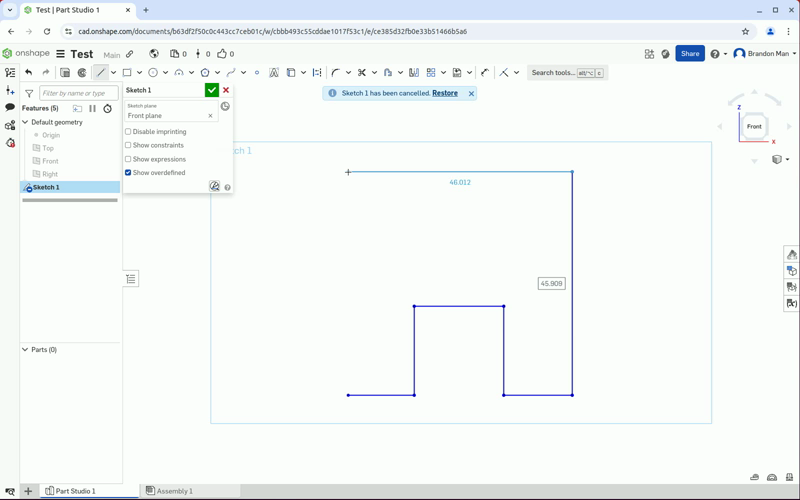
key_up(shift)
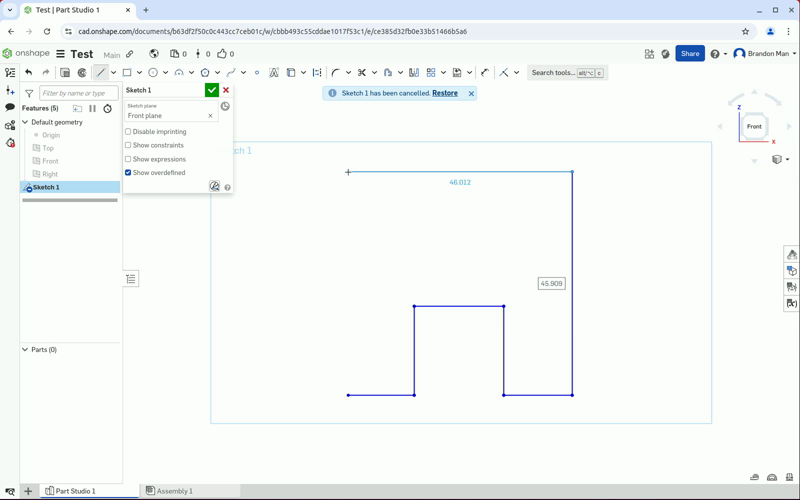
key_down(shift)
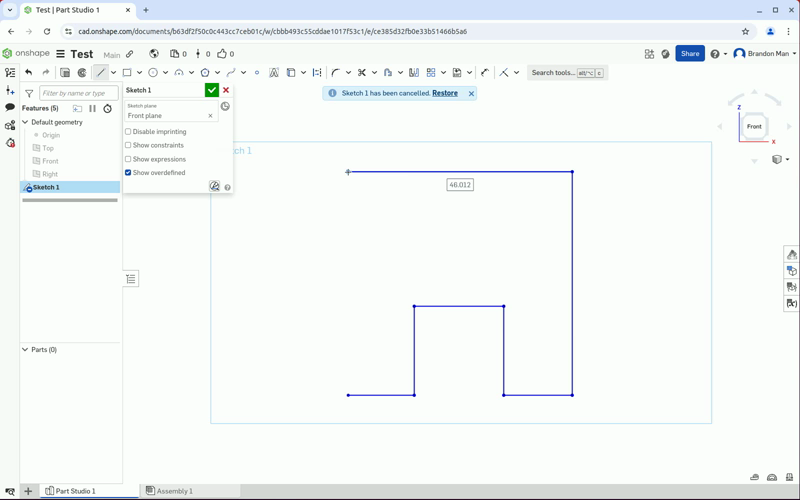
mouse_move(348, 395)
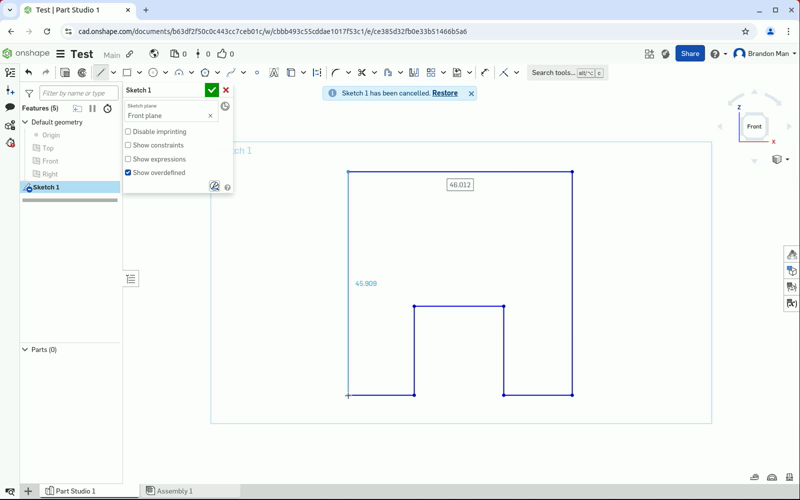
key_up(shift)
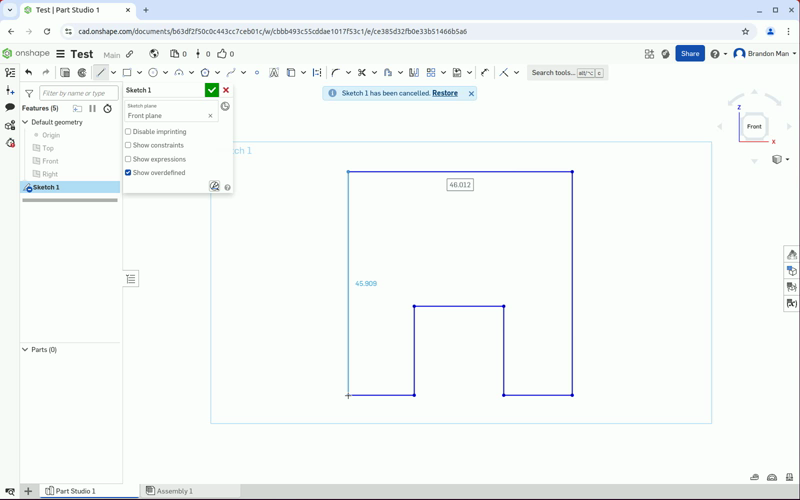
click(348, 395)
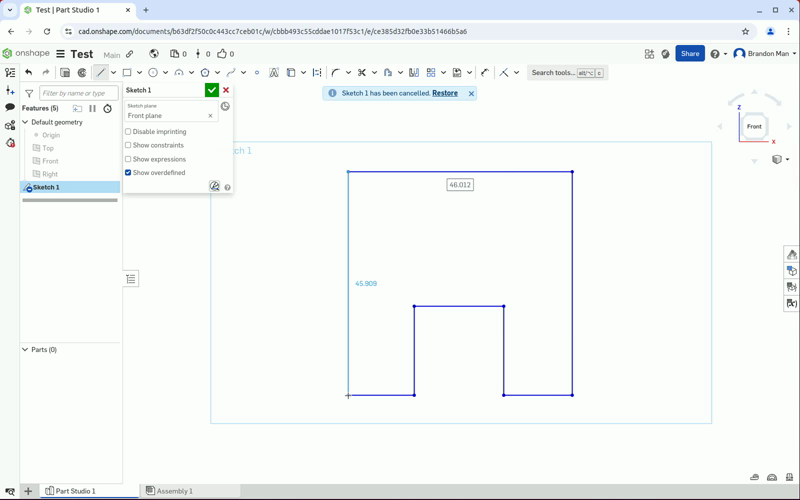
key(esc)
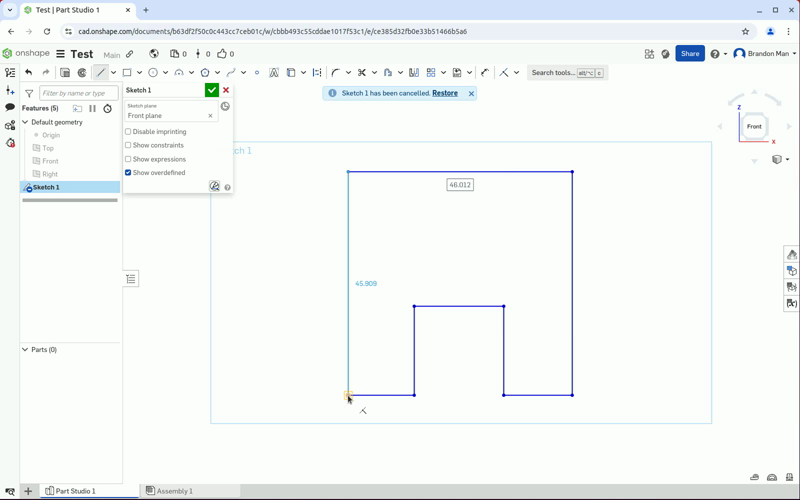
mouse_move(385, 234)
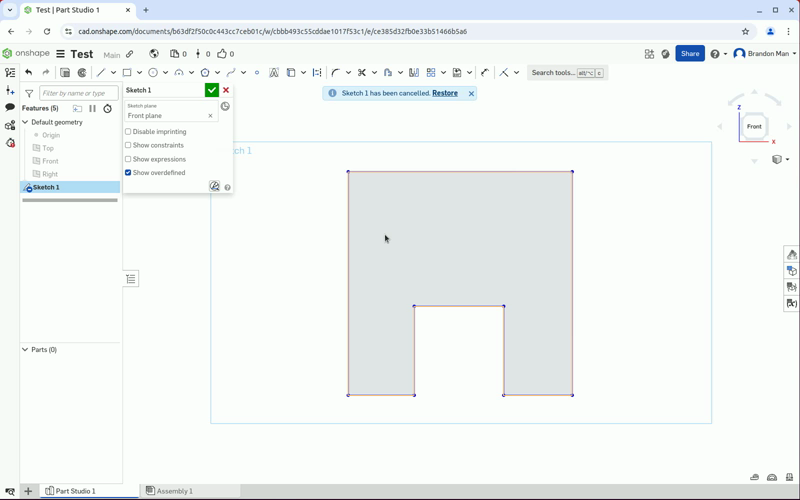
click(385, 234)
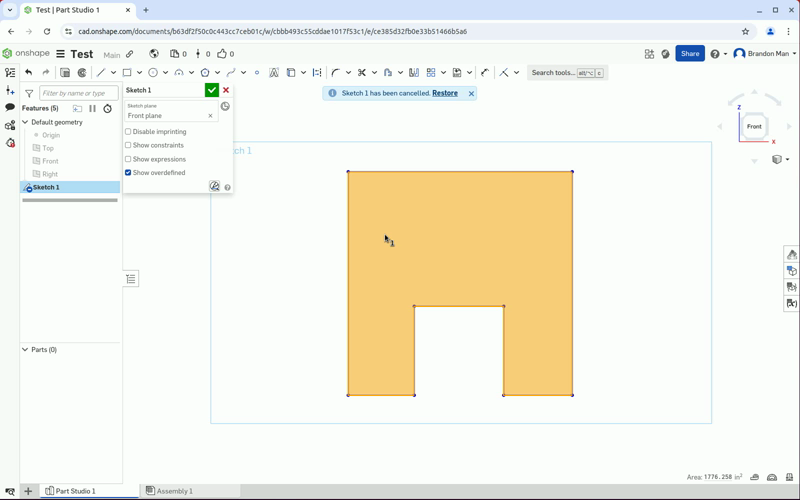
mouse_move(73, 352)
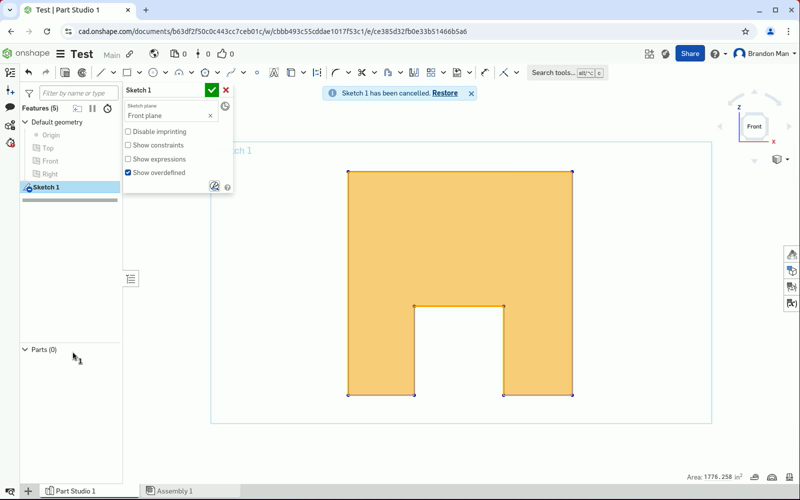
key(shift+y)
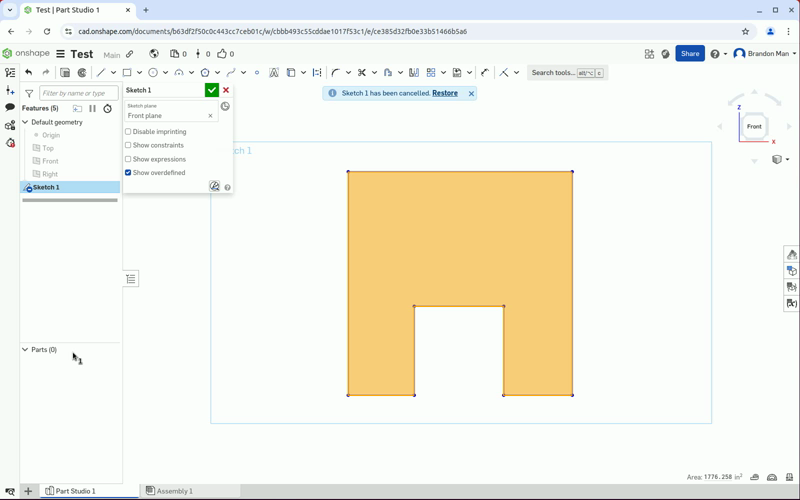
key(shift+e)
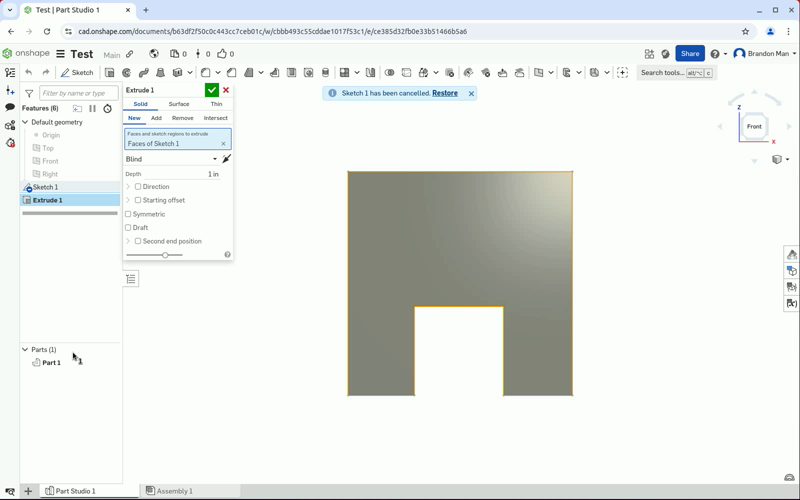
mouse_move(143, 106)
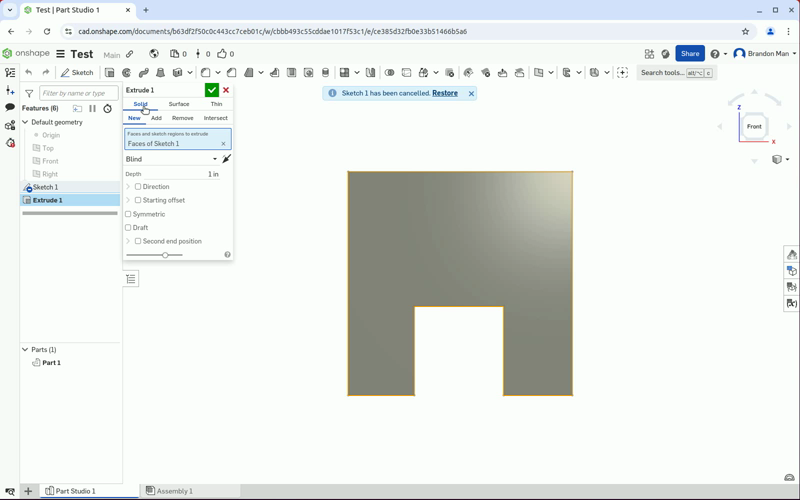
click(143, 106)
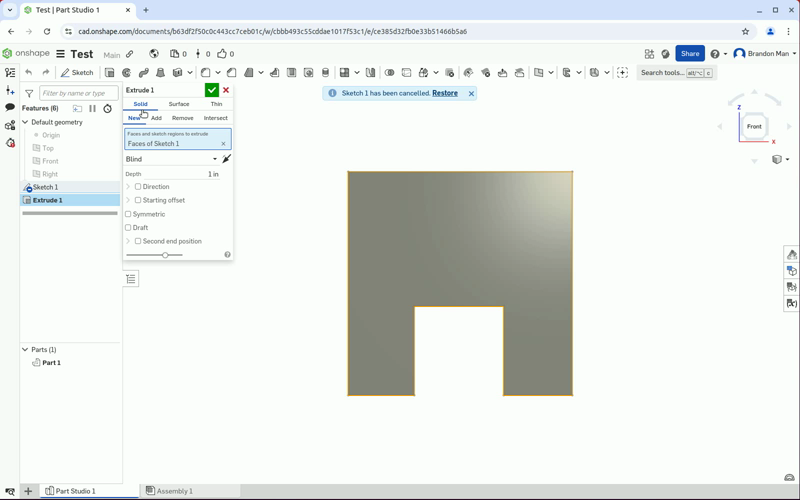
mouse_move(137, 120)
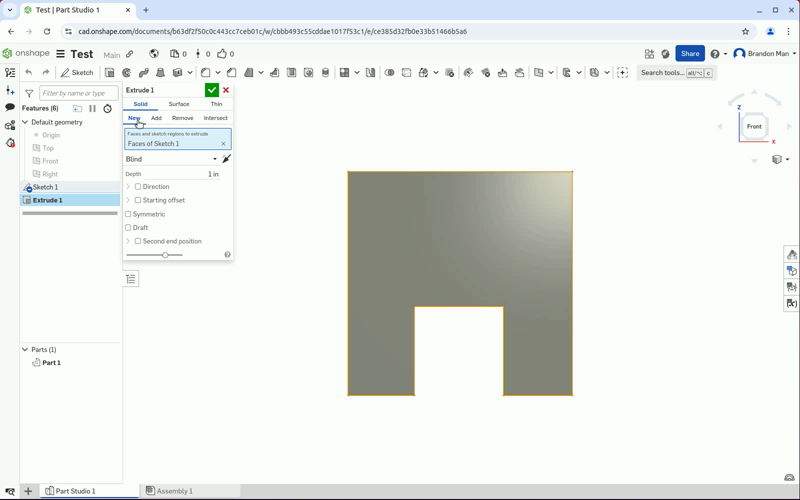
click(137, 120)
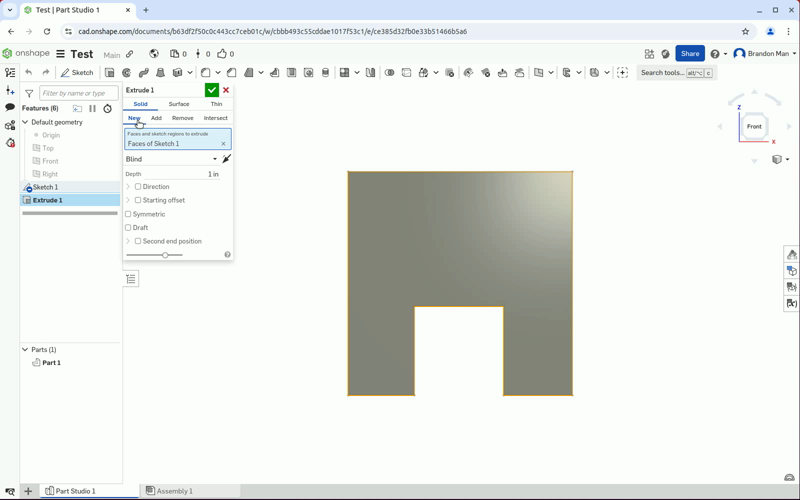
key(tab, 4)
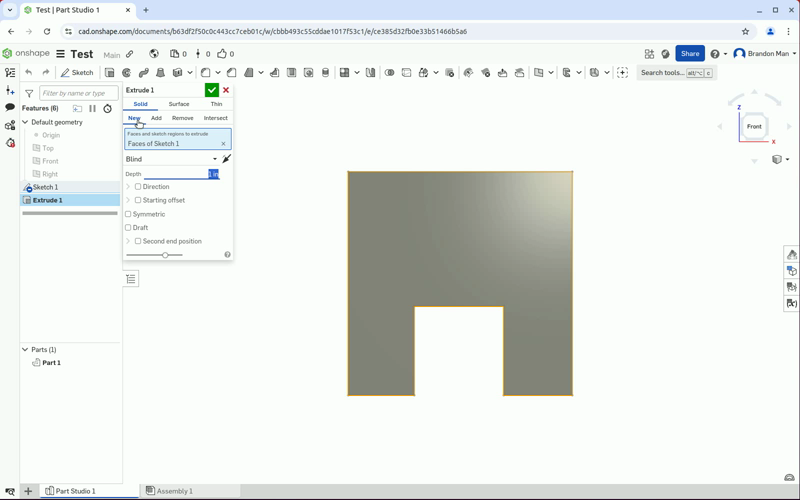
text(46.216)
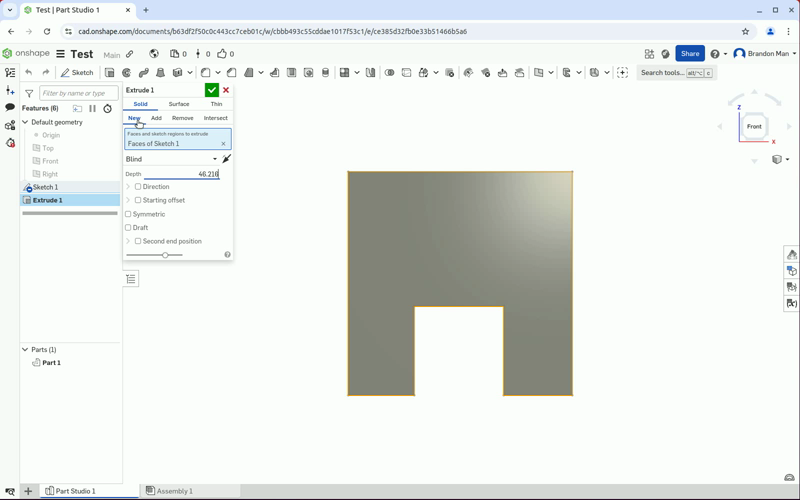
key(tab, 3)
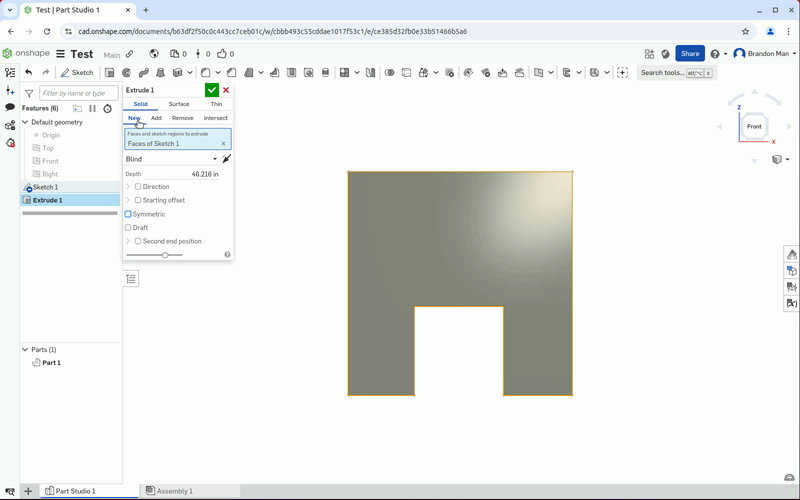
key(space)
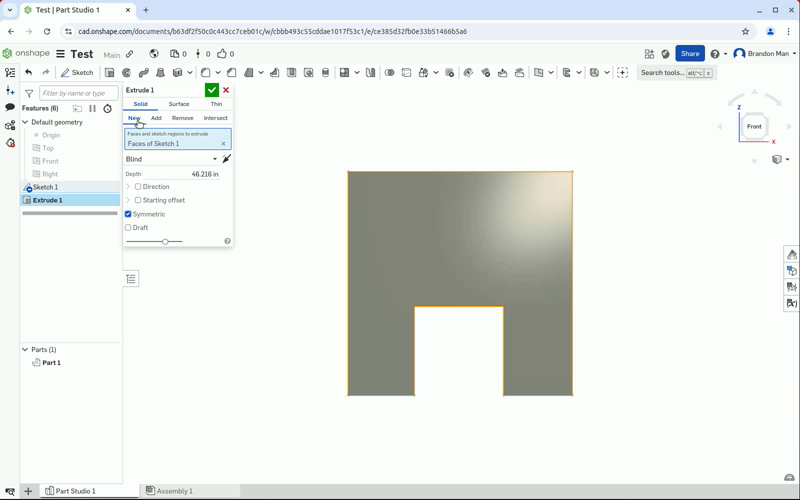
key(enter)
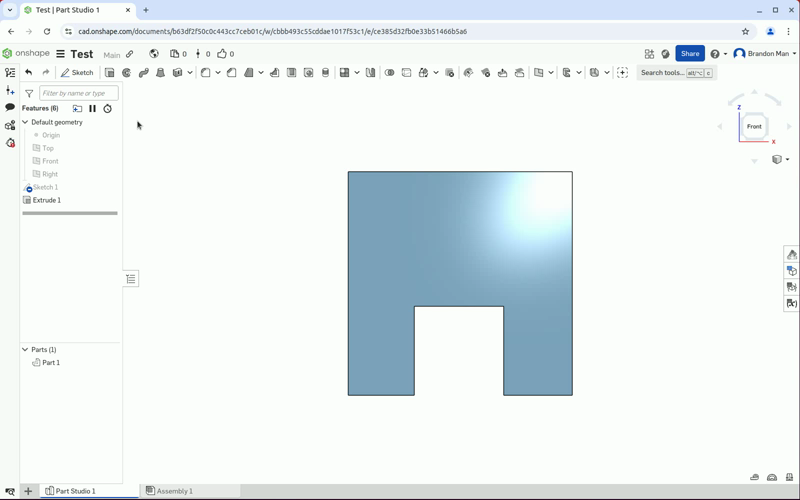
key(shift+h)
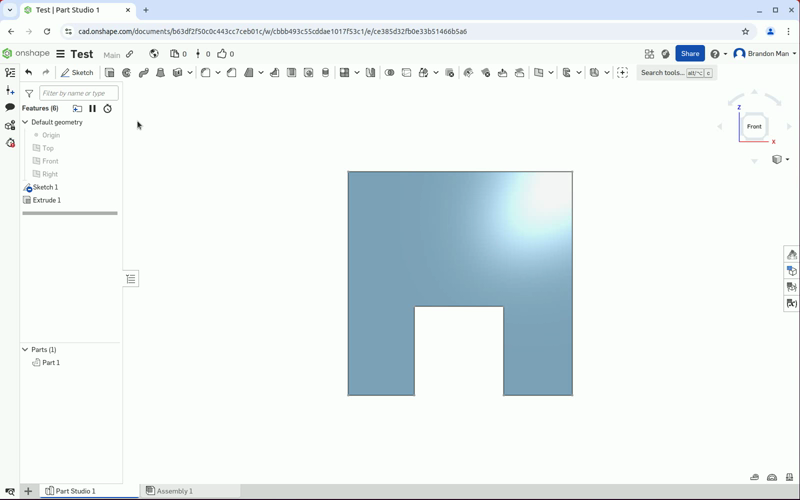
key(shift+h)
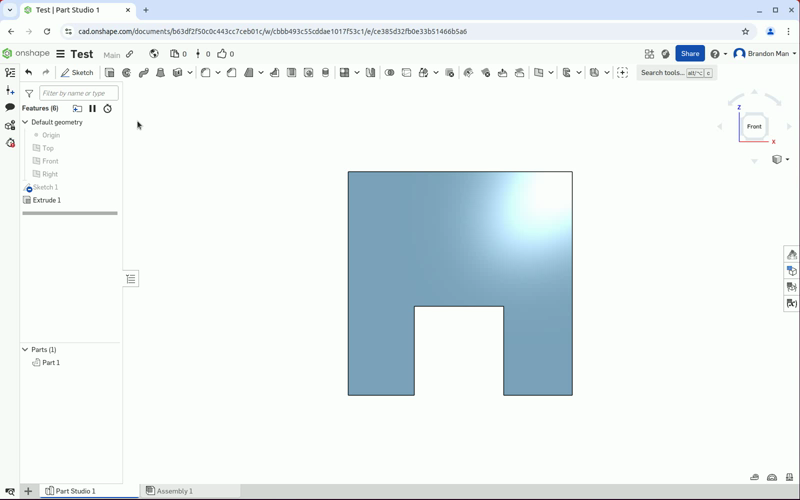
mouse_move(73, 189)
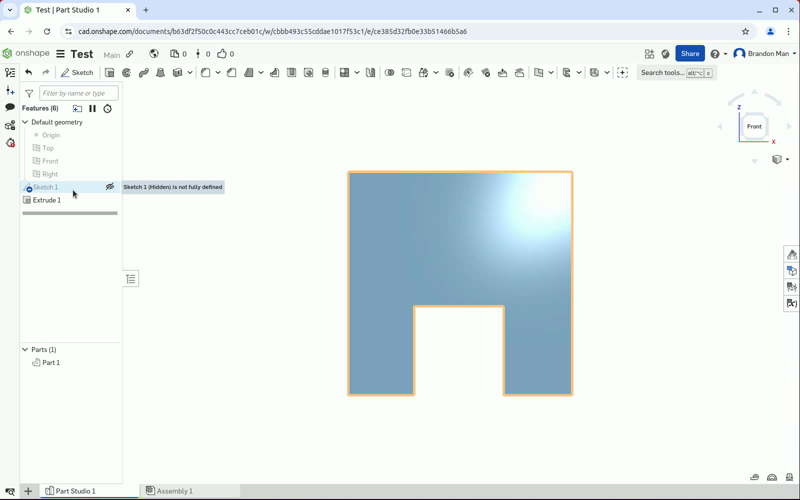
click(73, 189)
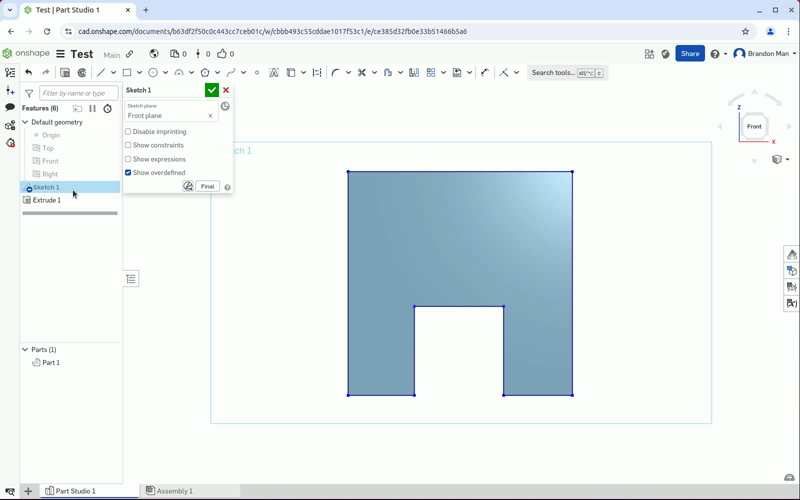
mouse_move(229, 92)
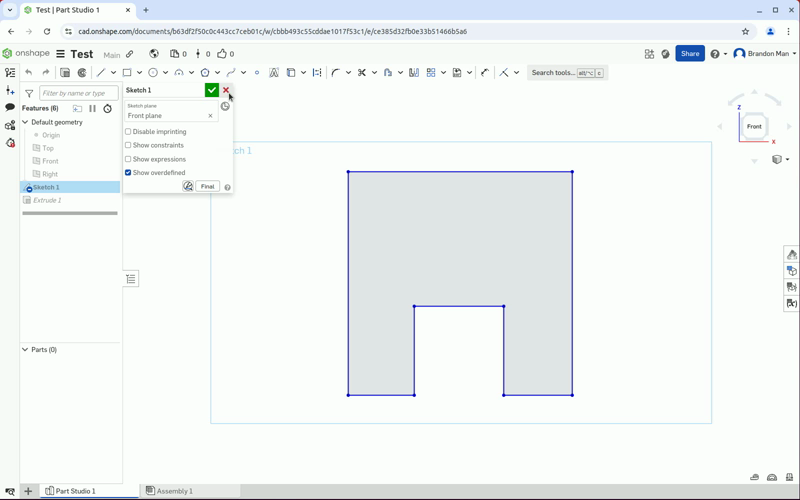
click(229, 92)
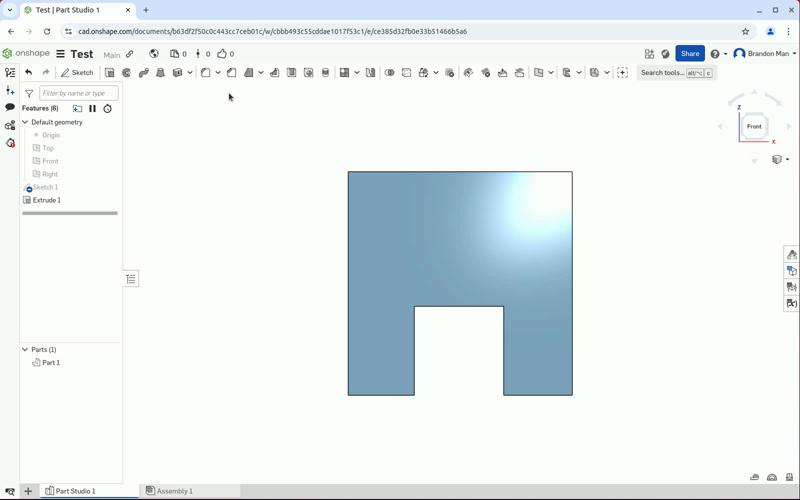
mouse_move(73, 352)
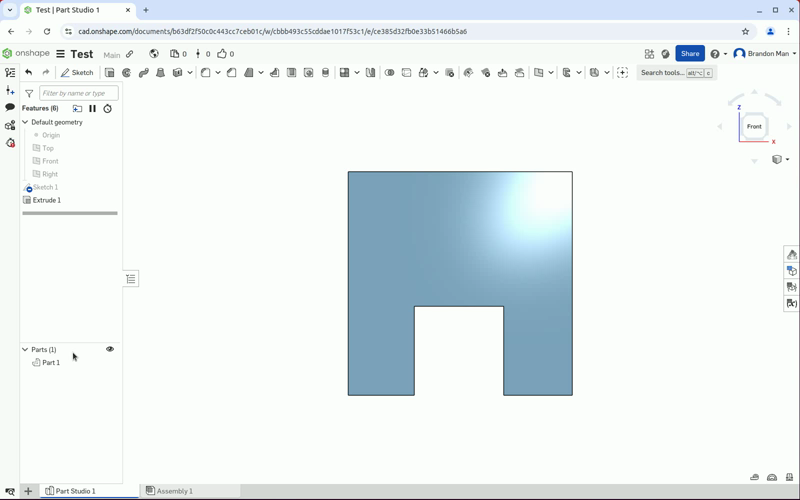
key(y)
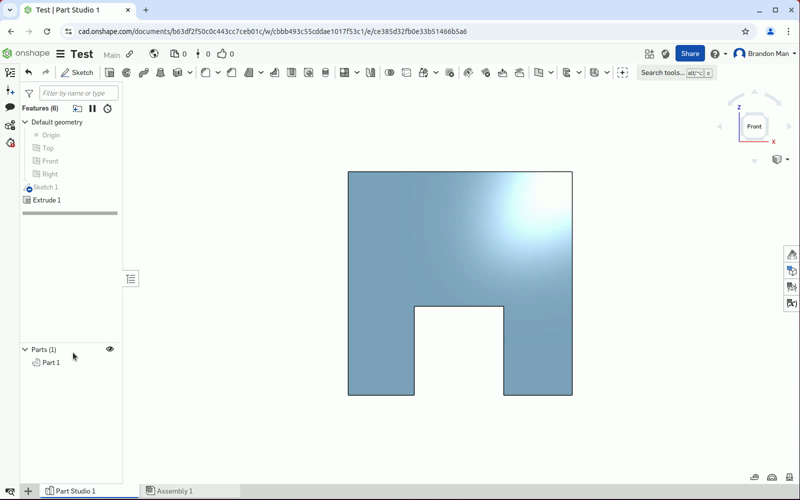
key(shift+p)
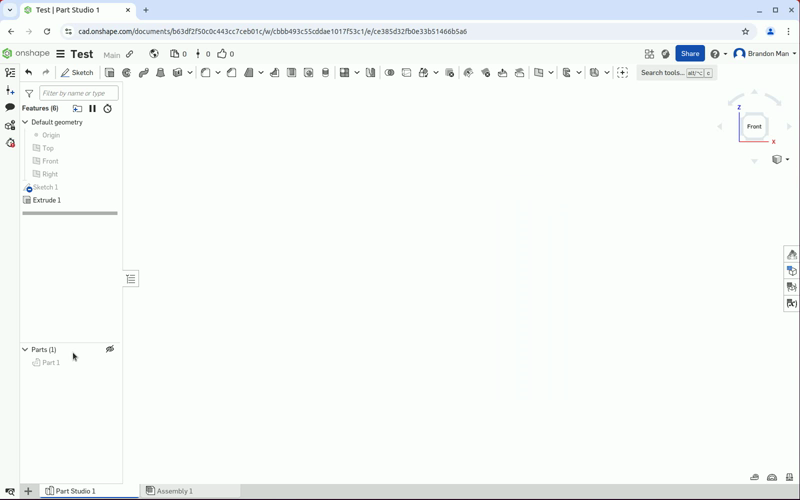
key(space)
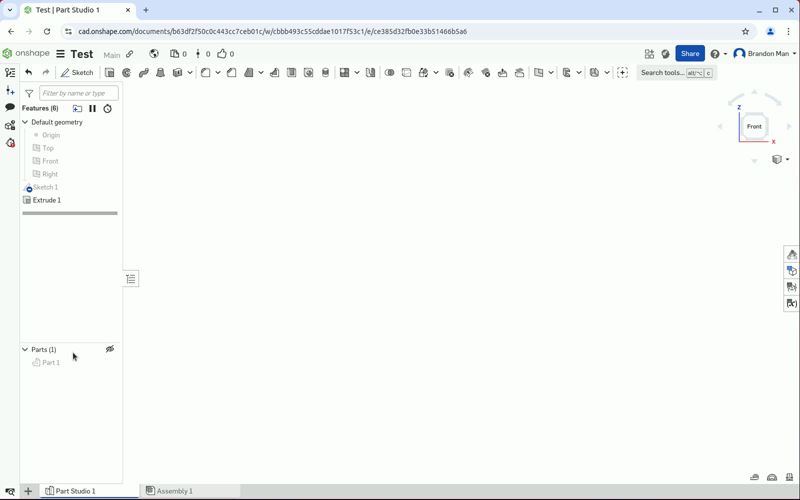
key_down(shift)
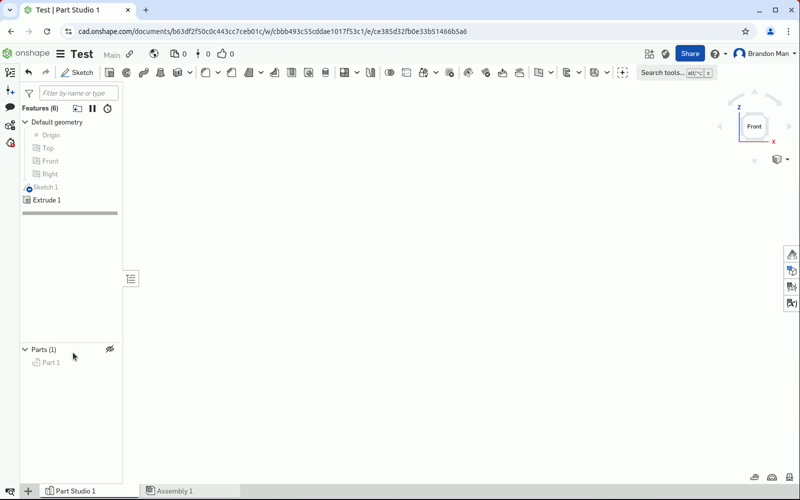
key(left)
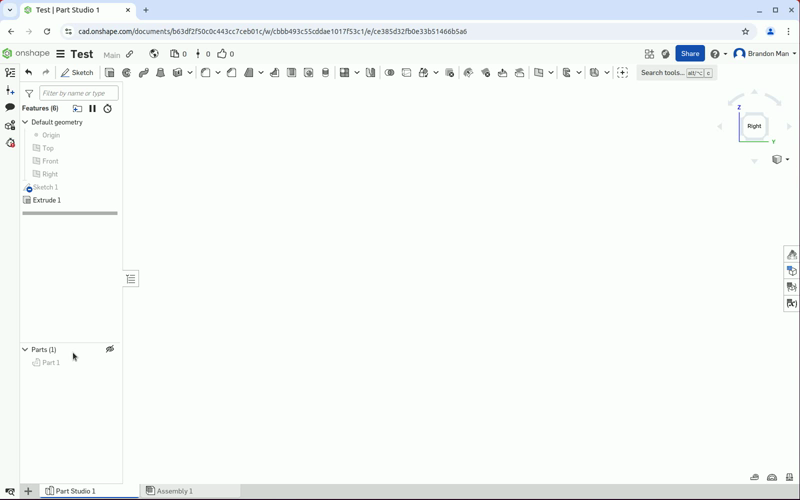
key_up(shift)
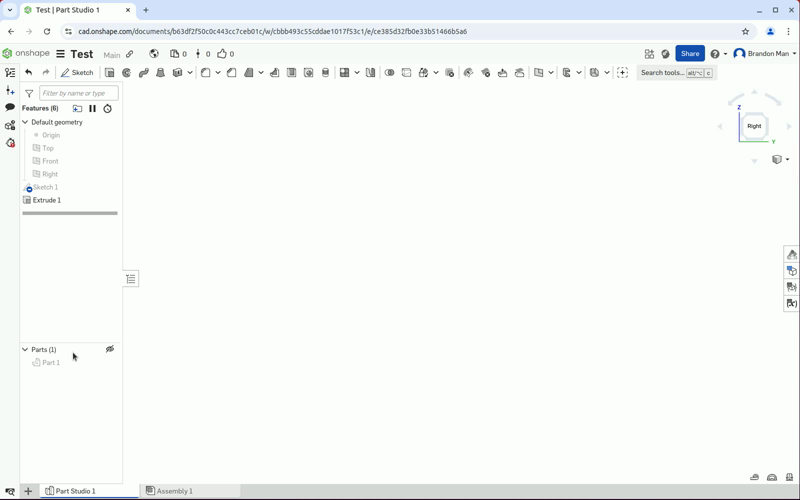
mouse_move(73, 352)
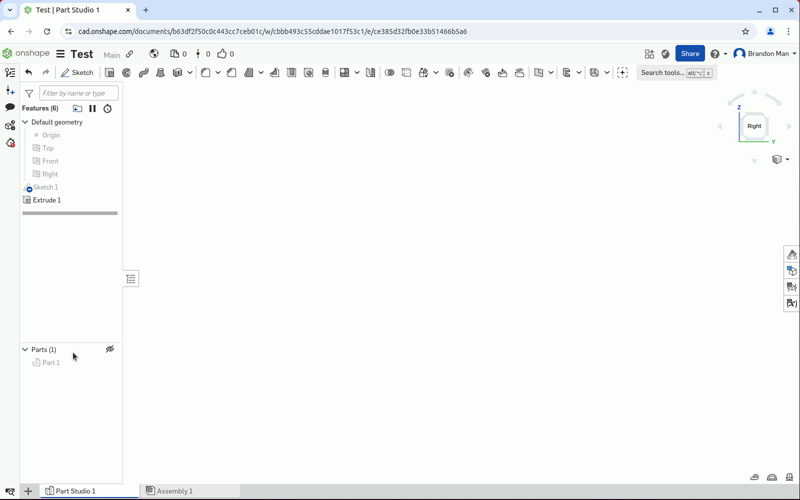
key(shift+y)
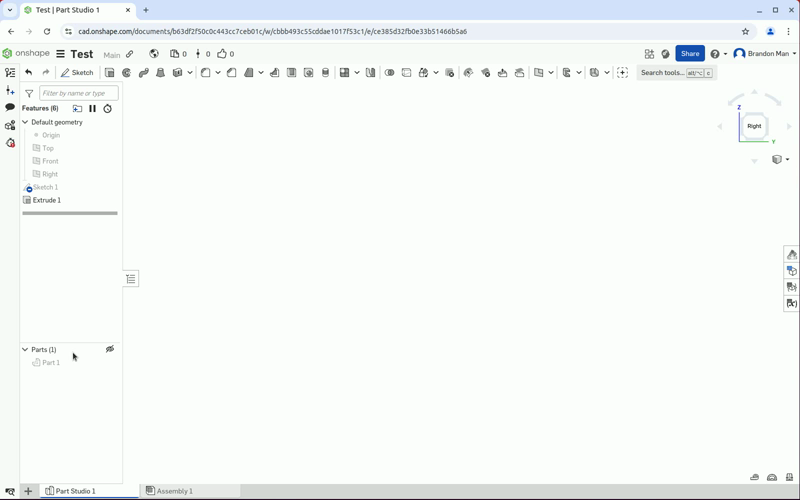
key(shift+s)
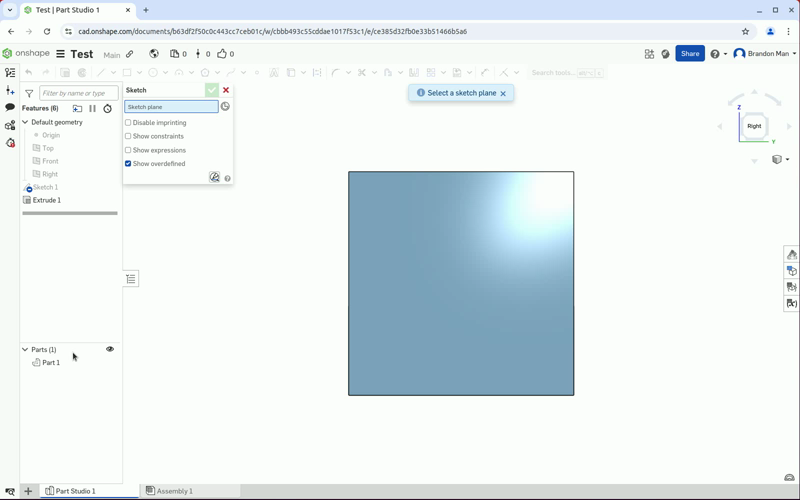
mouse_move(73, 176)
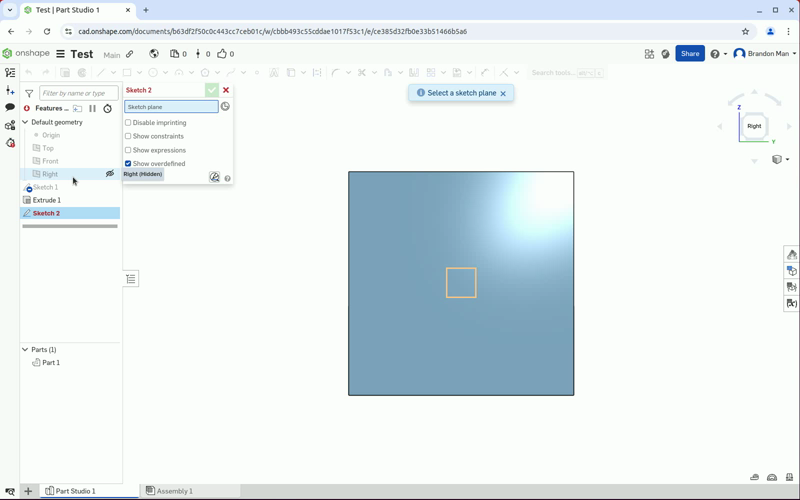
click(73, 176)
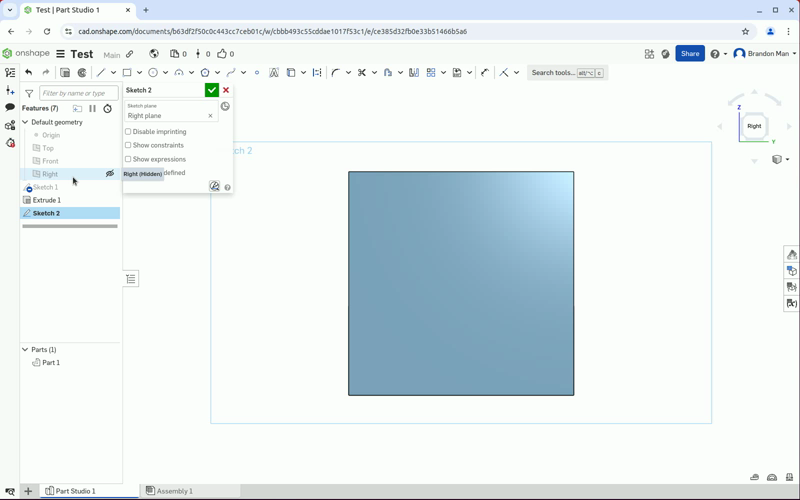
mouse_move(73, 352)
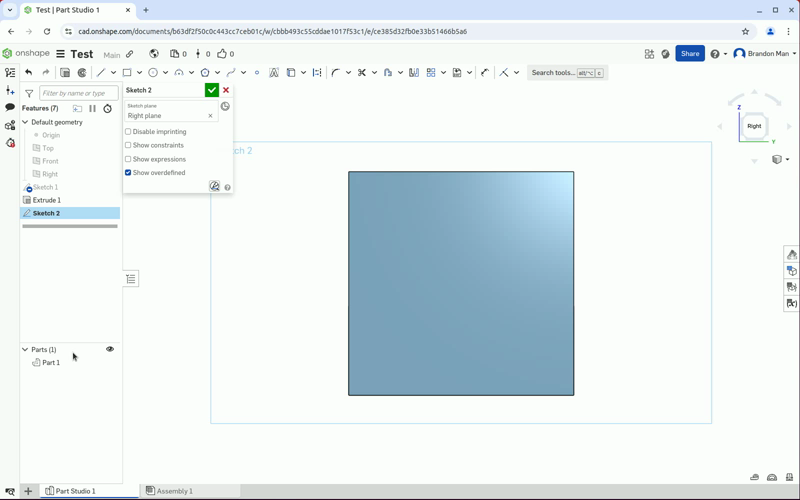
key(y)
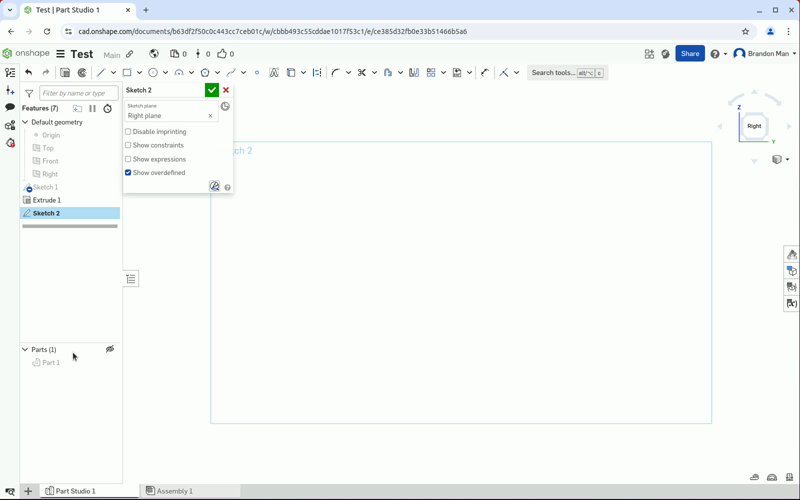
key(l)
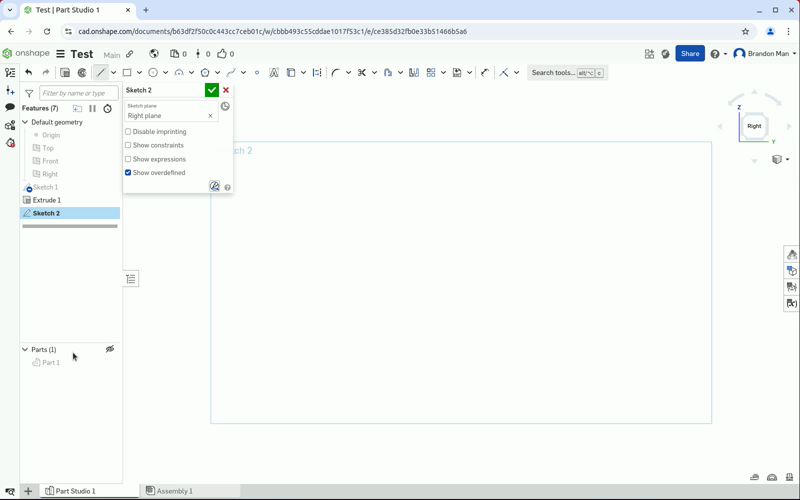
key_down(shift)
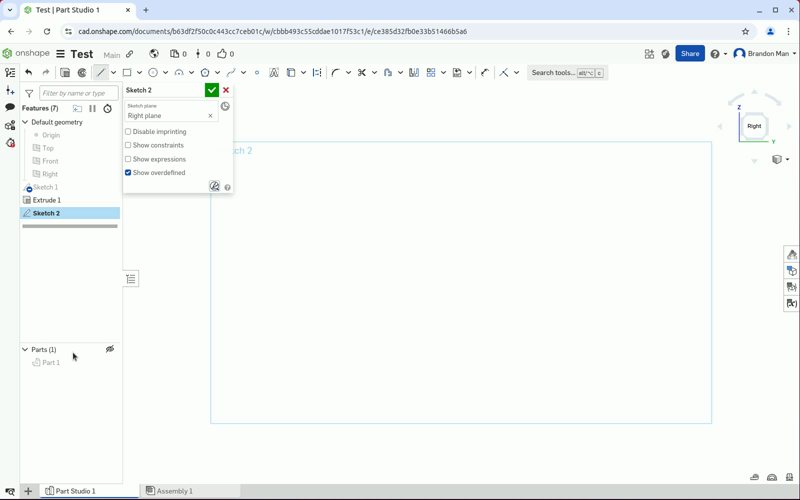
mouse_move(348, 395)
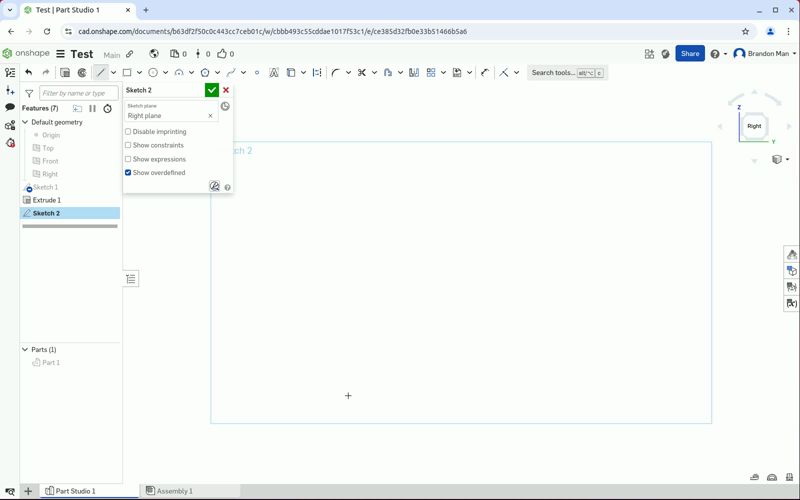
click(348, 395)
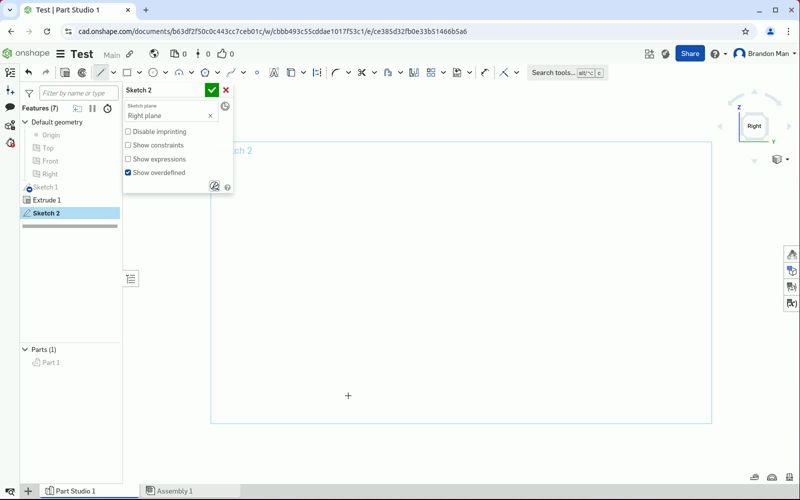
key_up(shift)
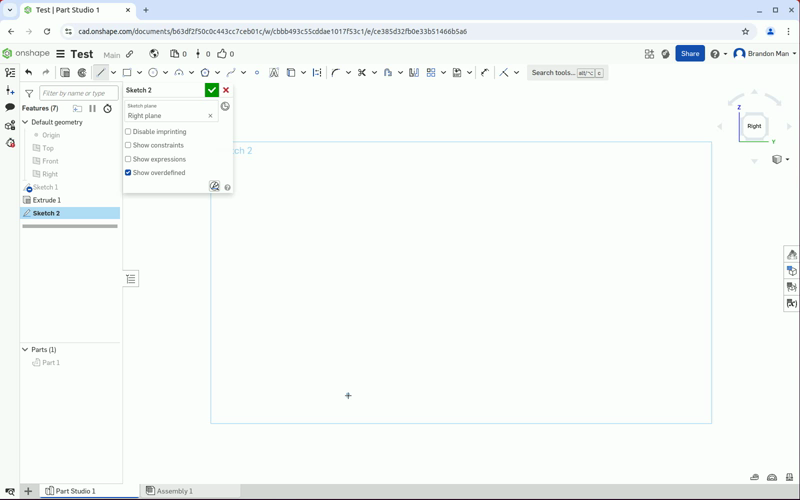
key_down(shift)
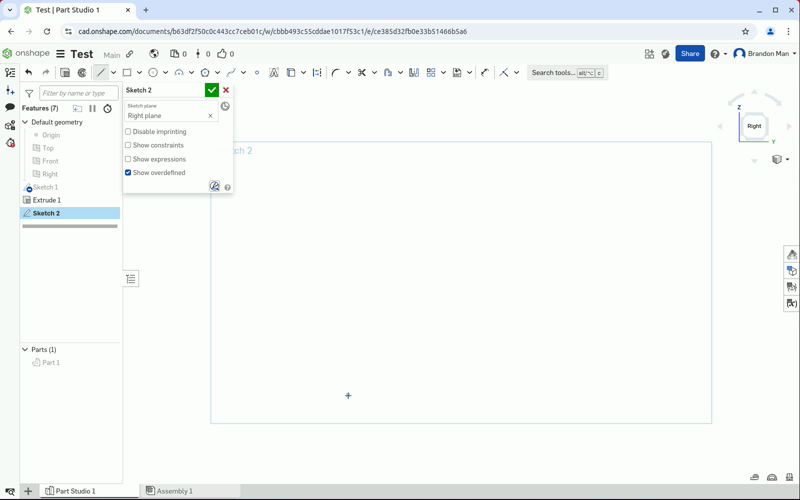
mouse_move(414, 395)
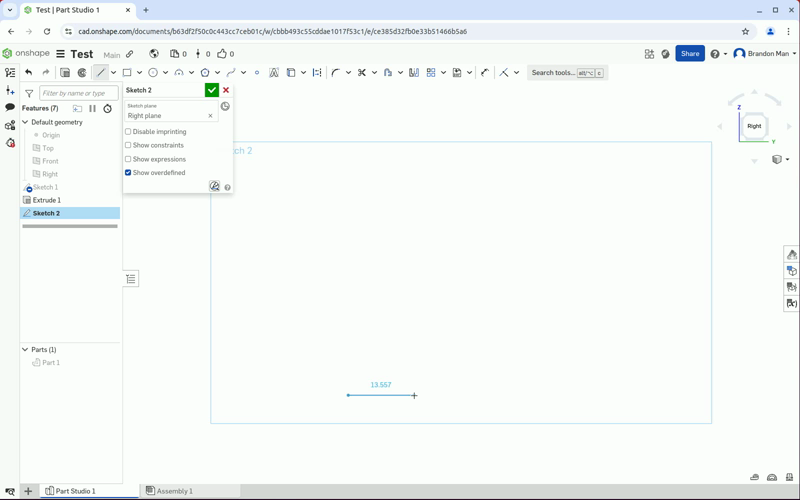
click(414, 395)
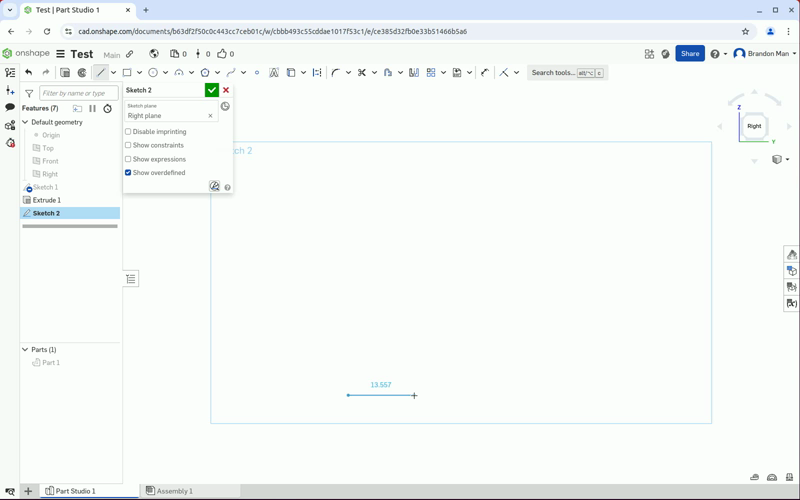
key_up(shift)
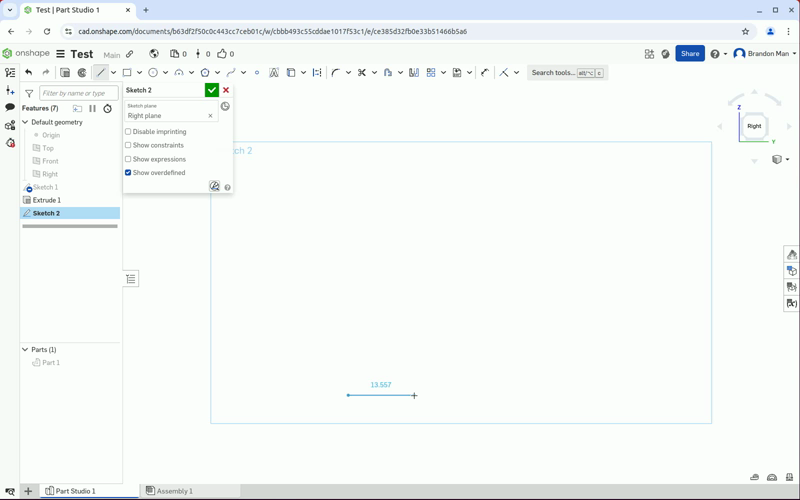
key_down(shift)
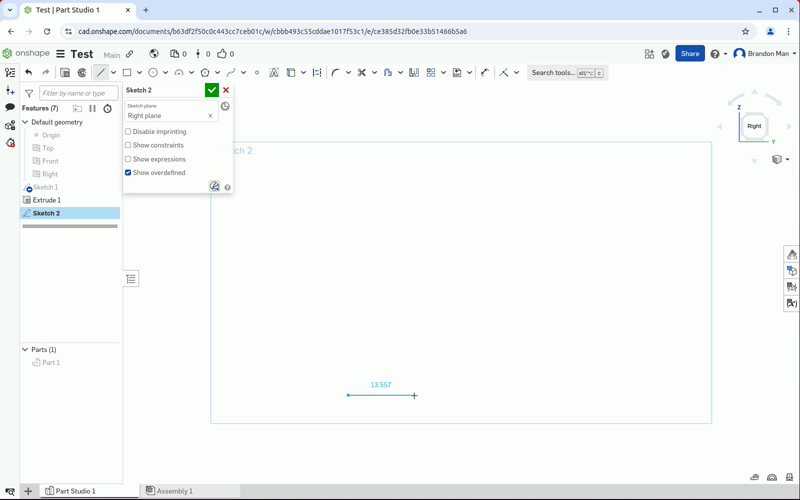
mouse_move(414, 306)
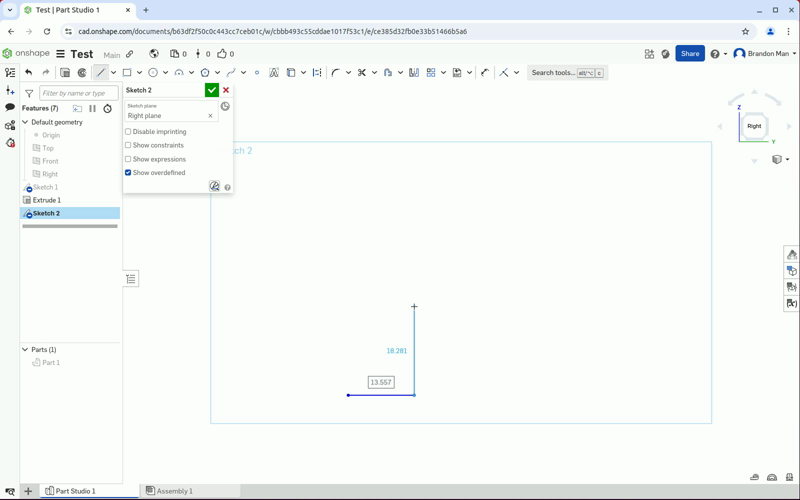
click(414, 306)
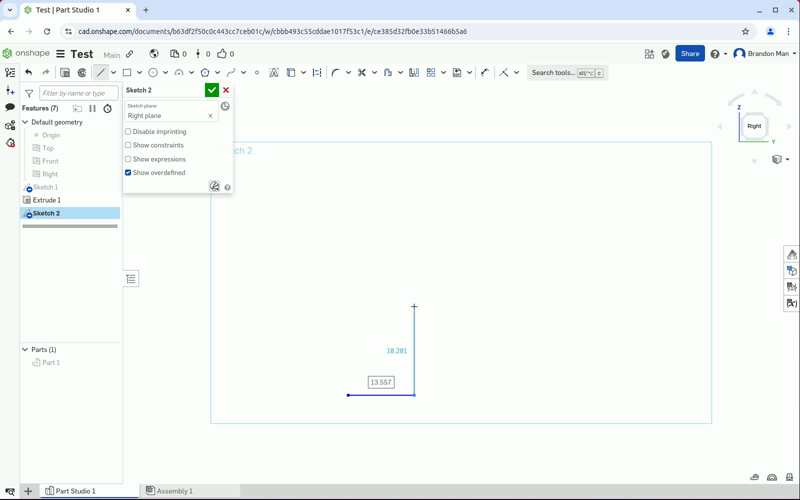
key_up(shift)
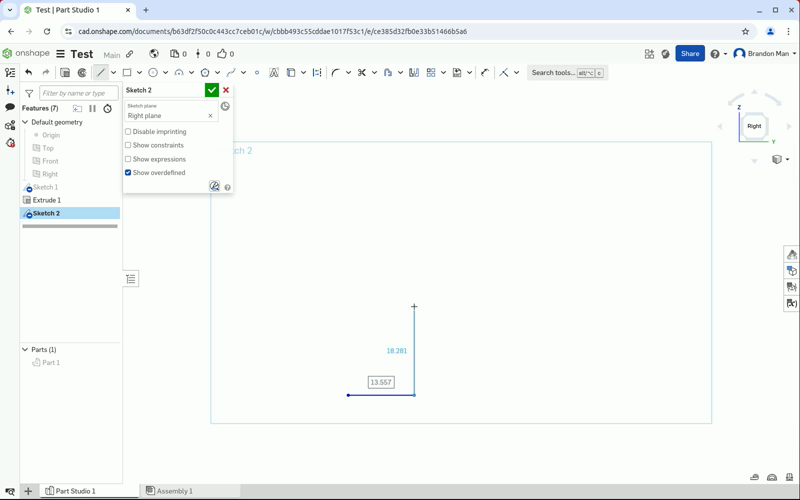
key_down(shift)
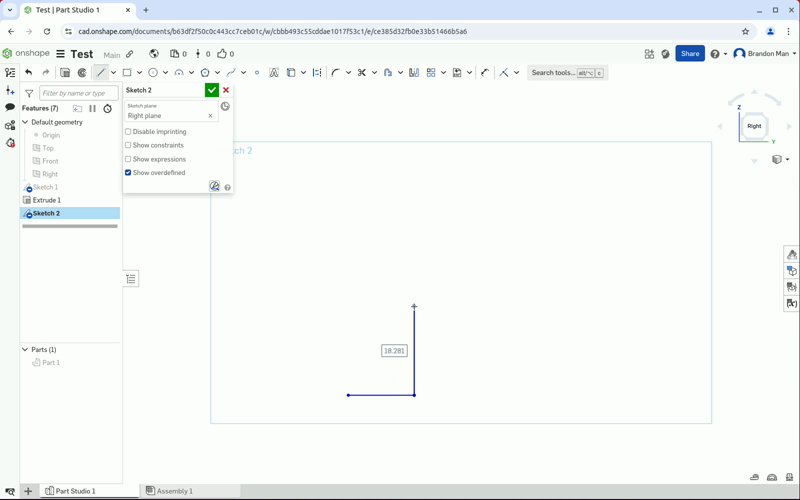
mouse_move(503, 306)
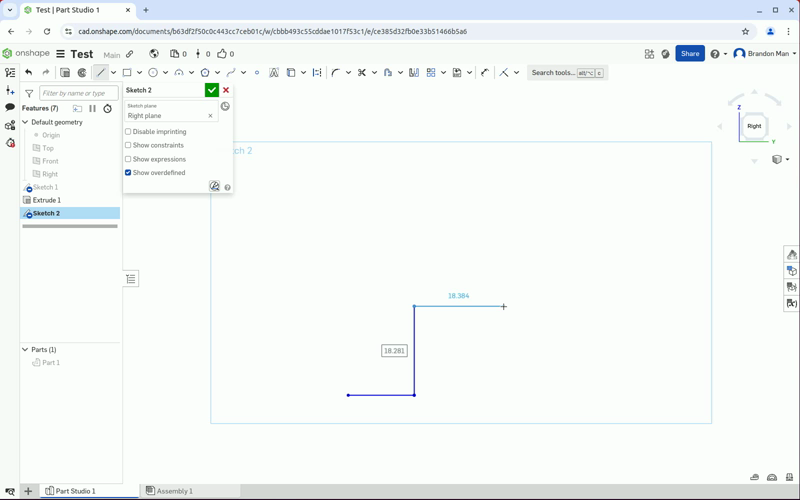
click(503, 306)
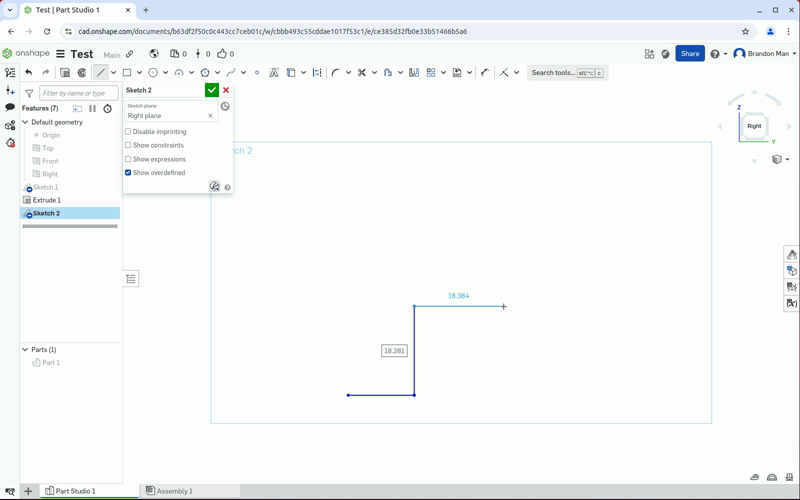
key_up(shift)
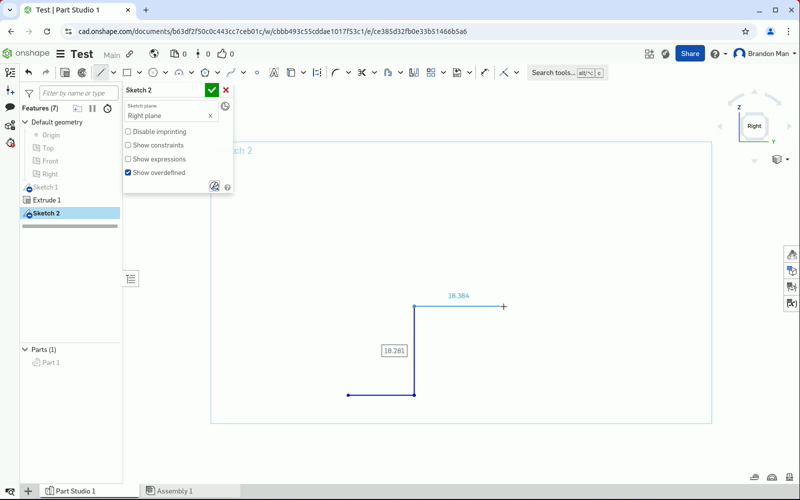
key_down(shift)
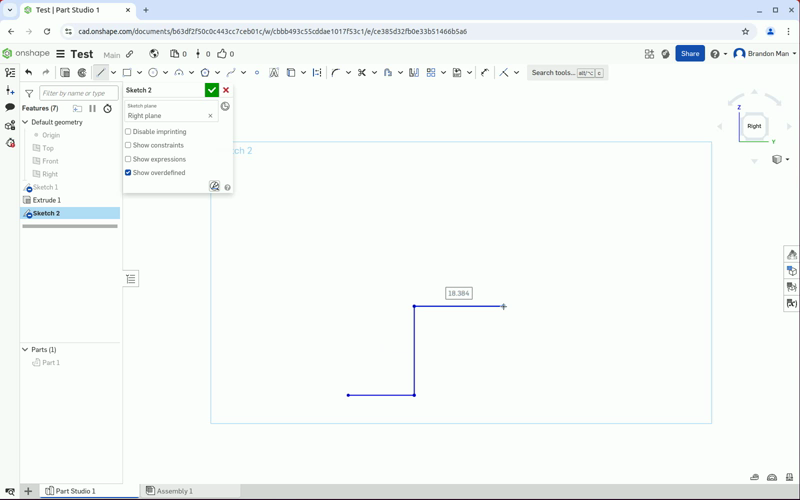
mouse_move(503, 395)
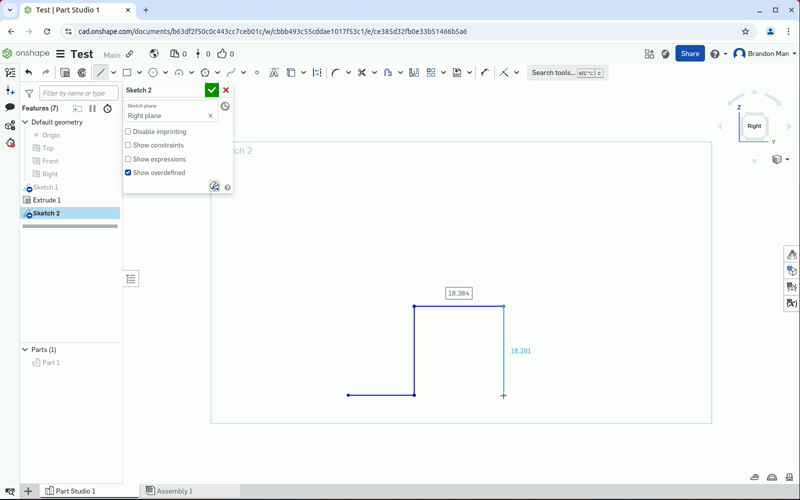
click(503, 395)
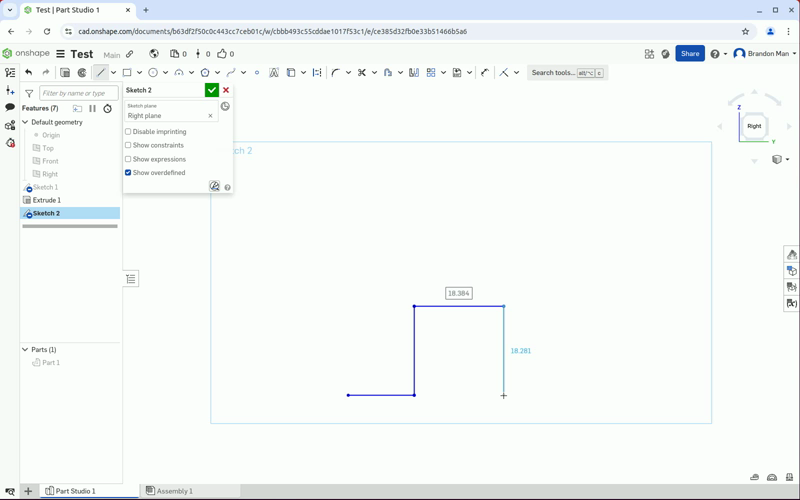
key_up(shift)
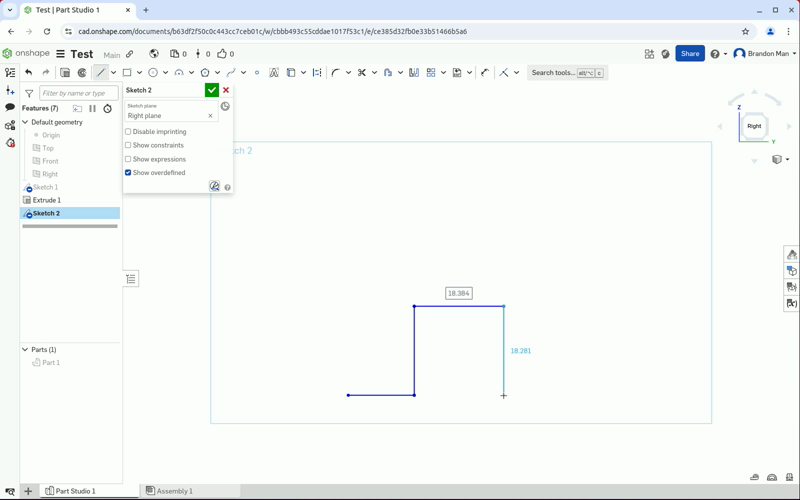
key_down(shift)
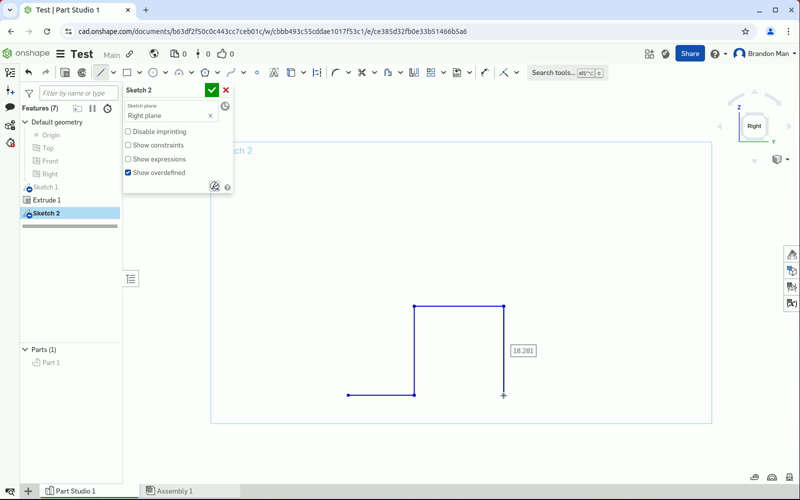
mouse_move(572, 395)
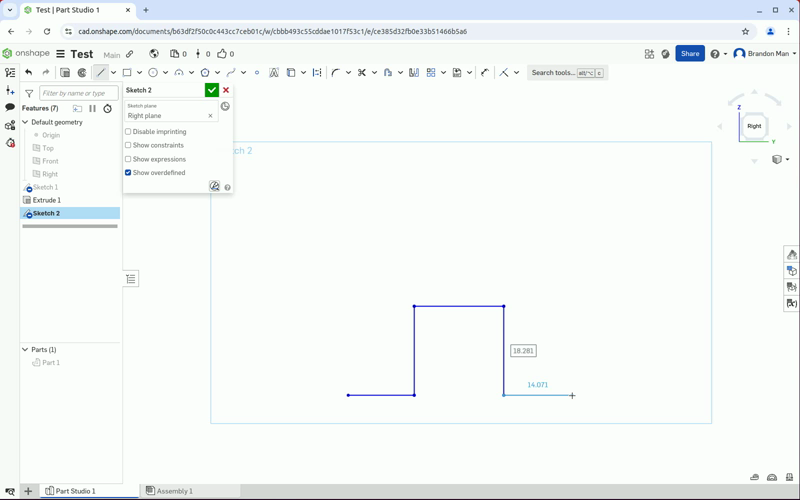
click(572, 395)
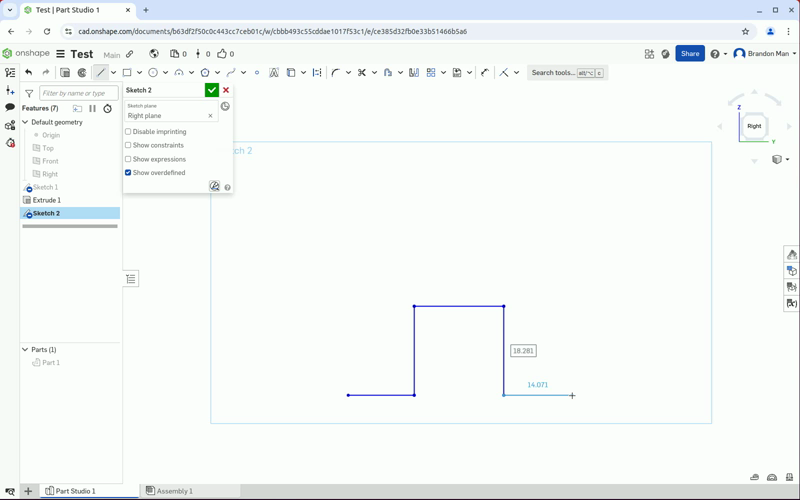
key_up(shift)
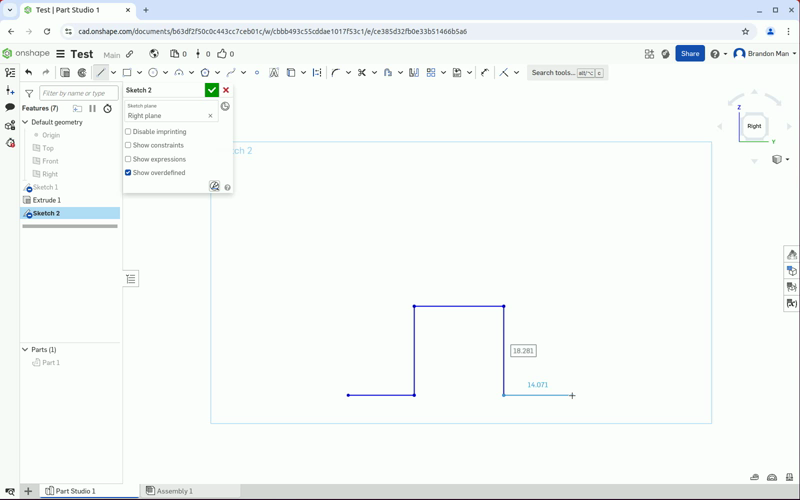
key_down(shift)
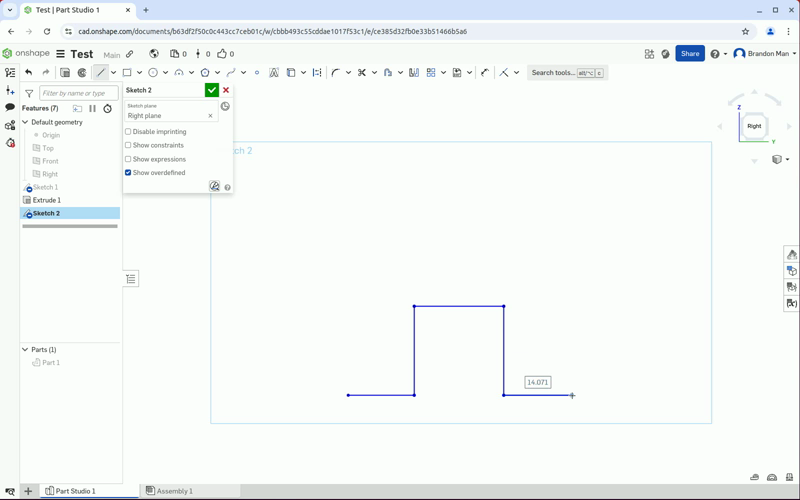
mouse_move(572, 171)
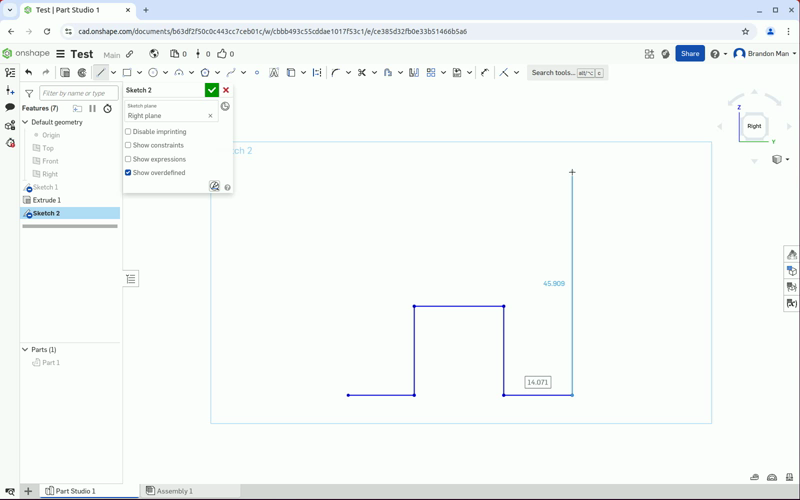
click(572, 171)
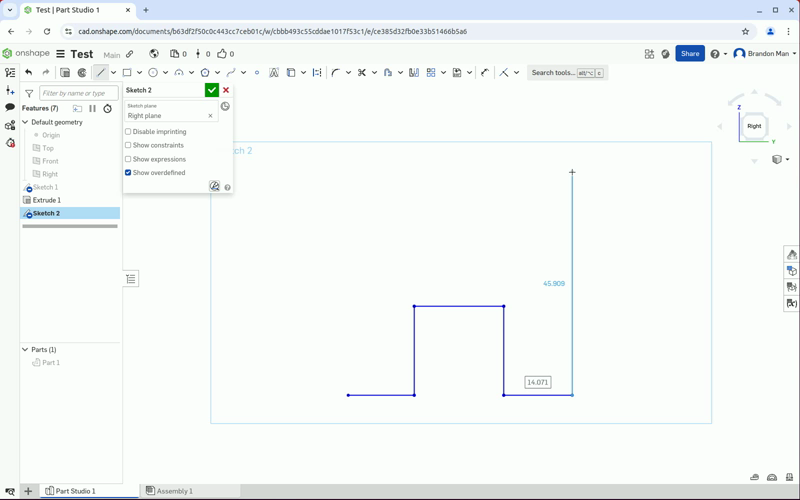
key_up(shift)
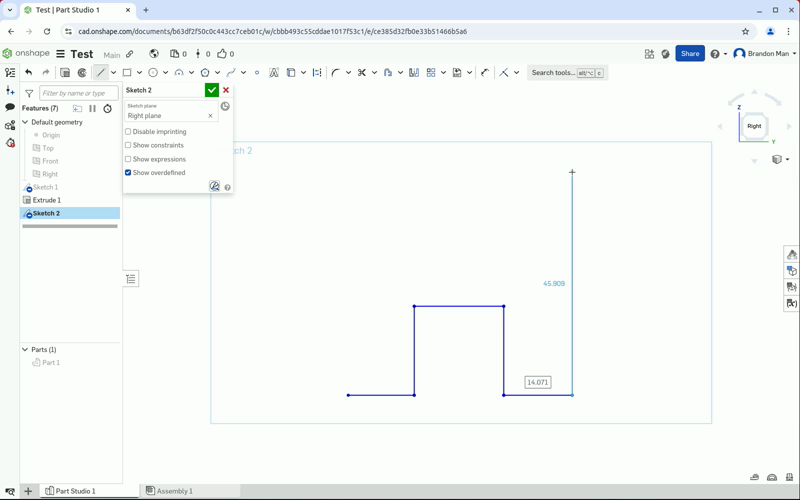
key_down(shift)
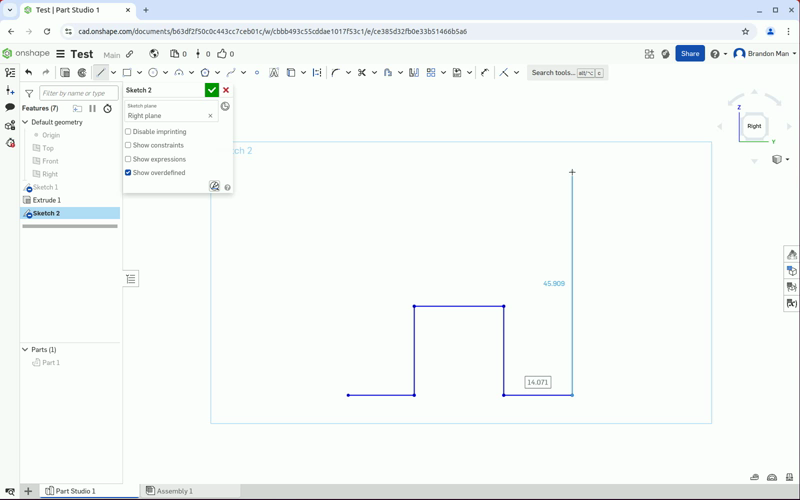
mouse_move(348, 171)
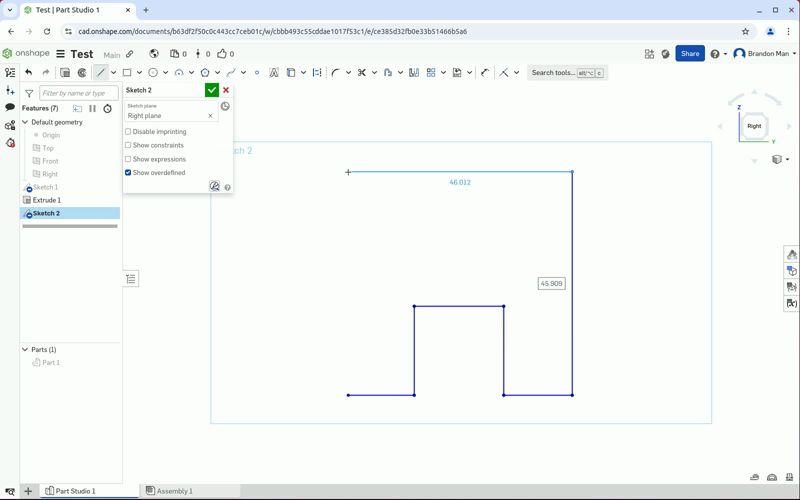
click(348, 171)
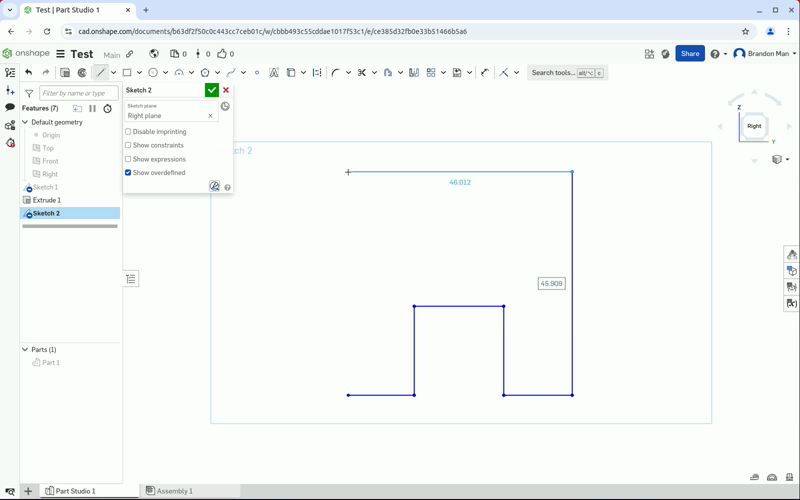
key_up(shift)
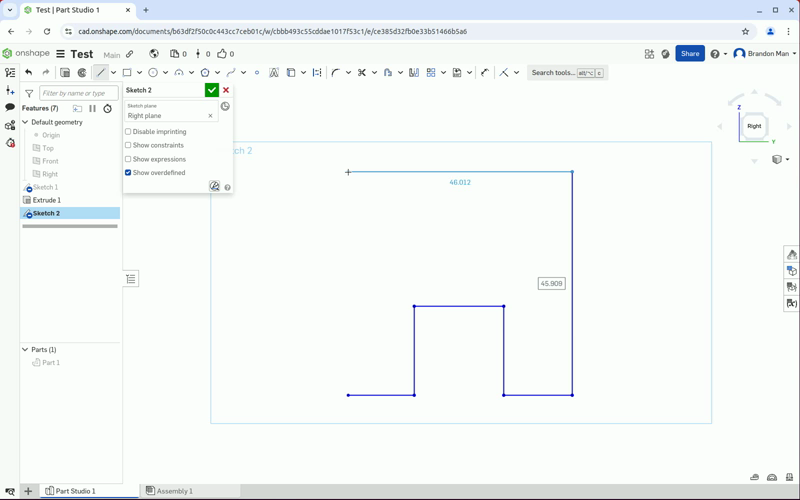
key_down(shift)
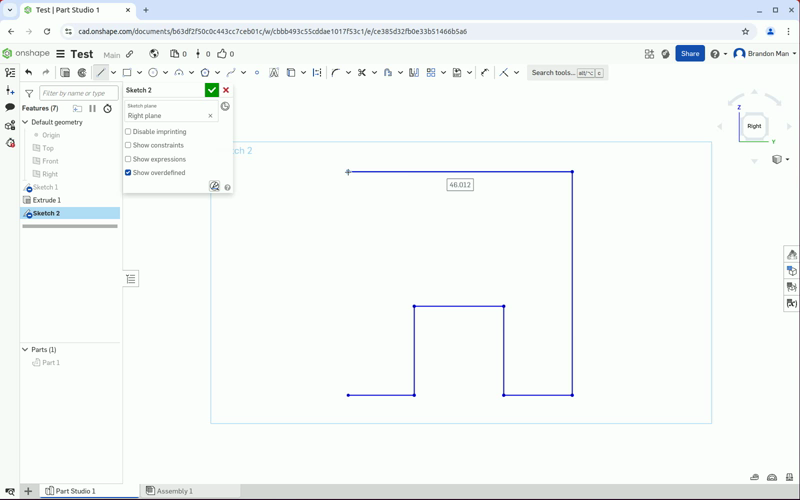
mouse_move(348, 395)
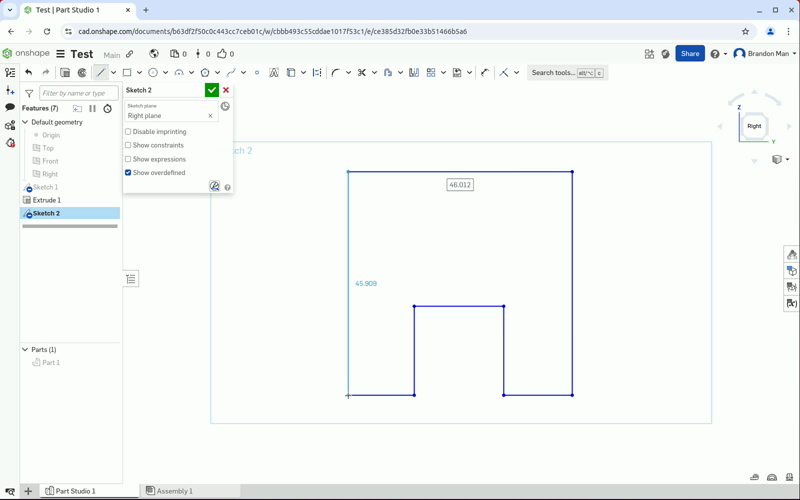
key_up(shift)
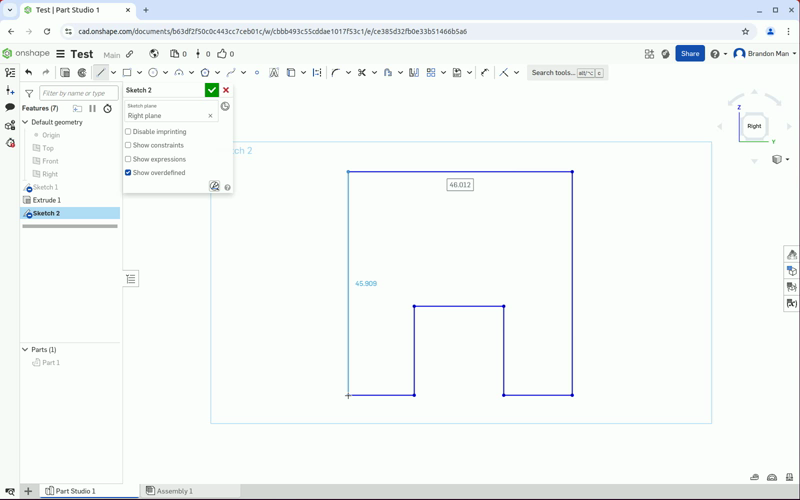
click(348, 395)
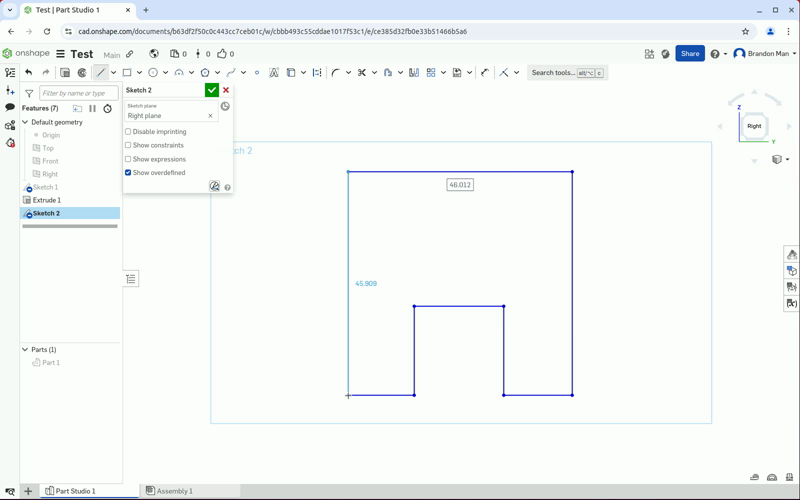
key(esc)
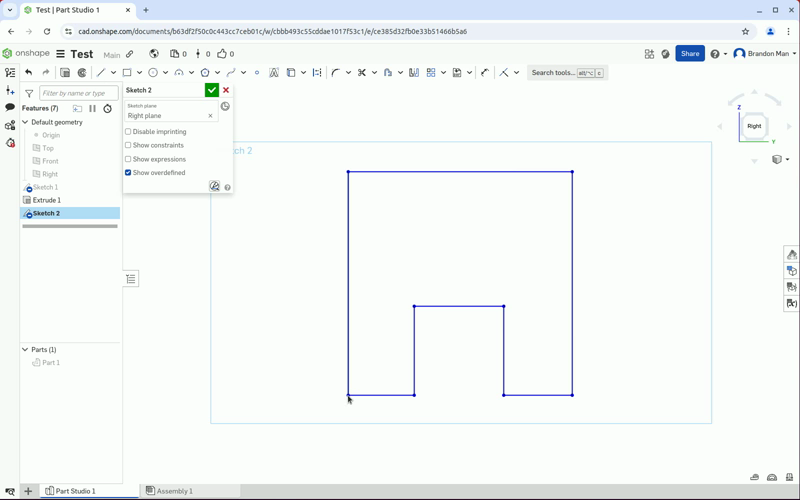
mouse_move(388, 236)
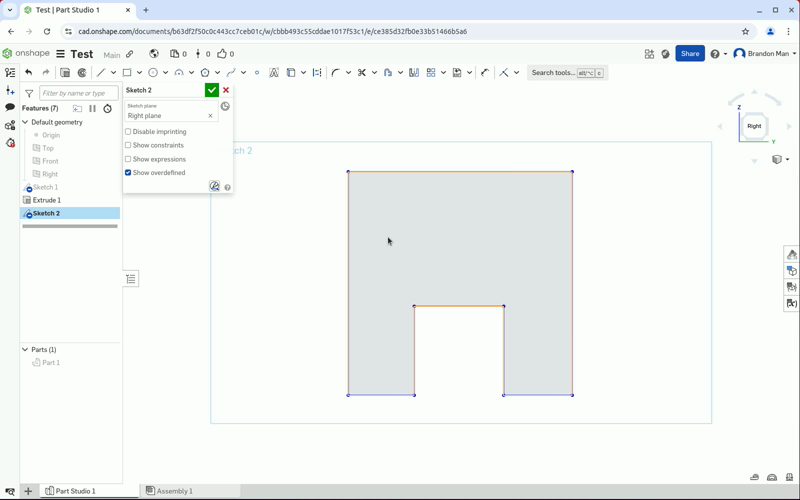
click(388, 236)
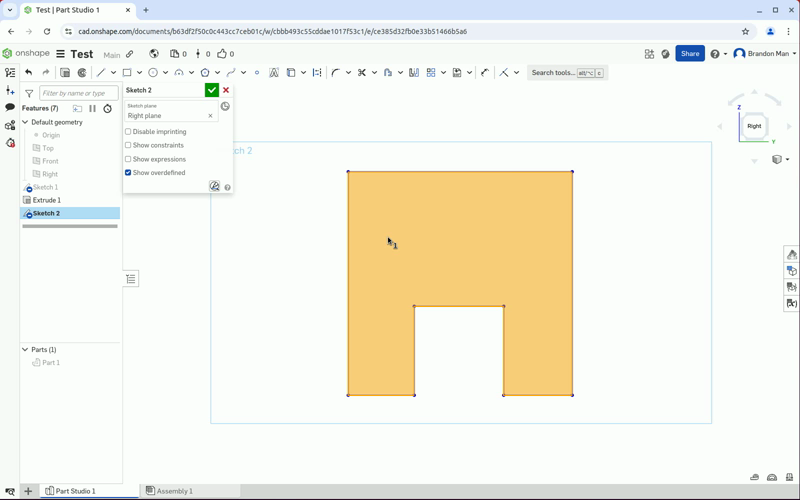
mouse_move(73, 352)
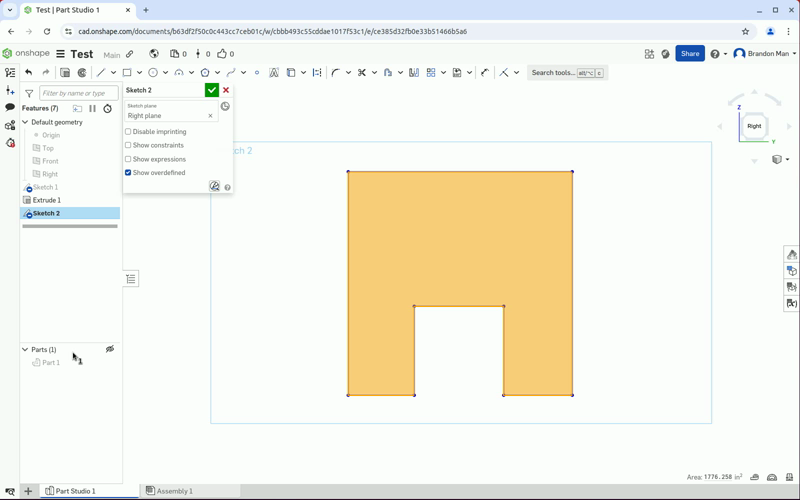
key(shift+y)
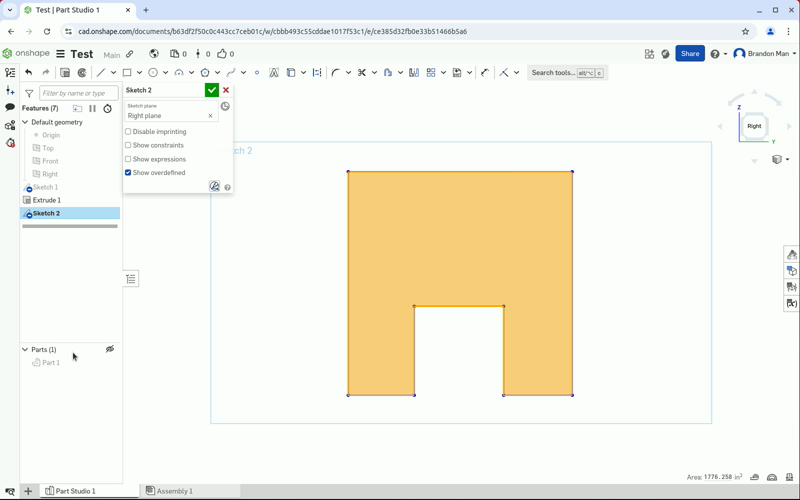
key(shift+e)
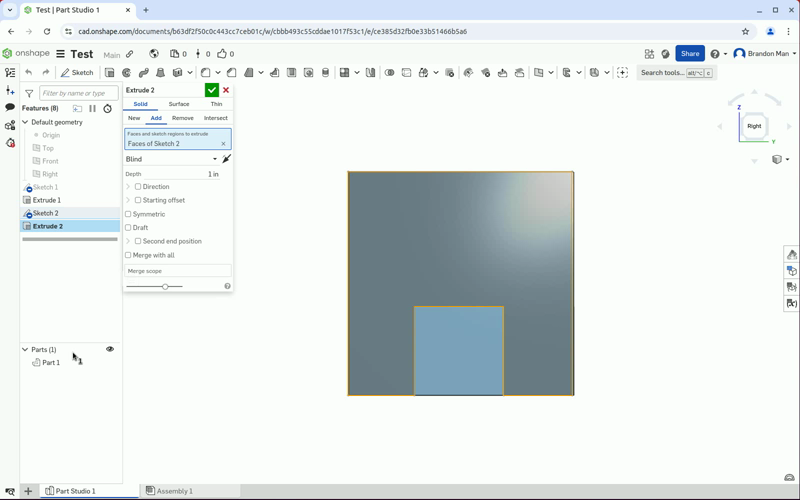
mouse_move(143, 106)
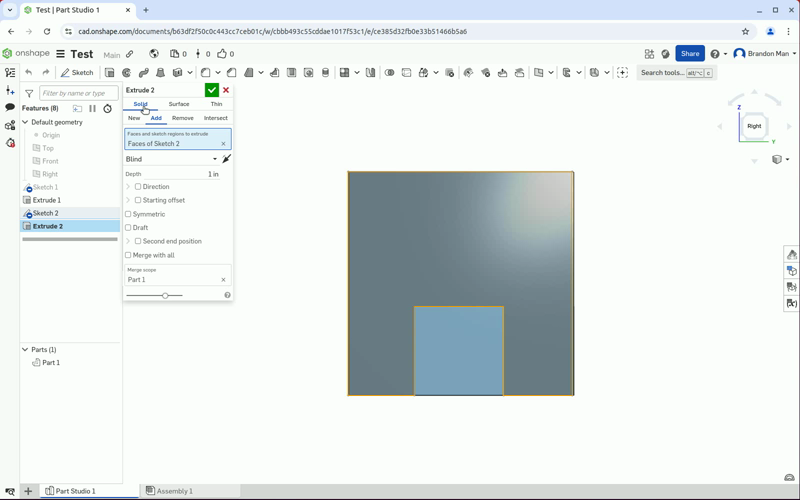
click(143, 106)
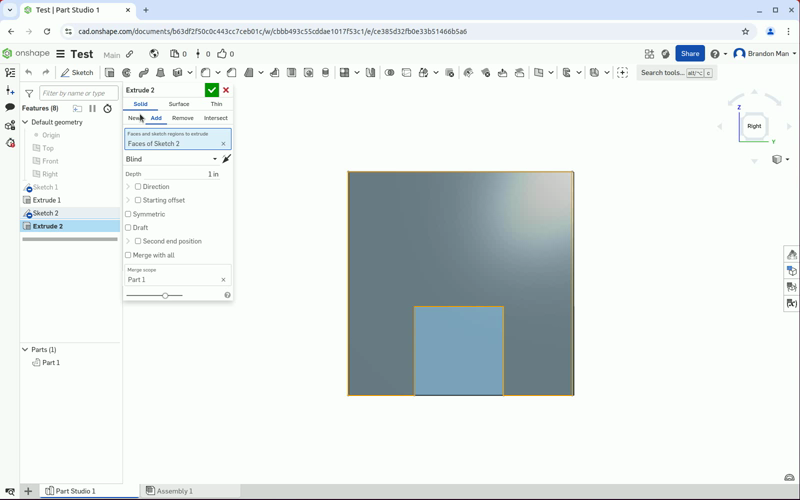
mouse_move(137, 120)
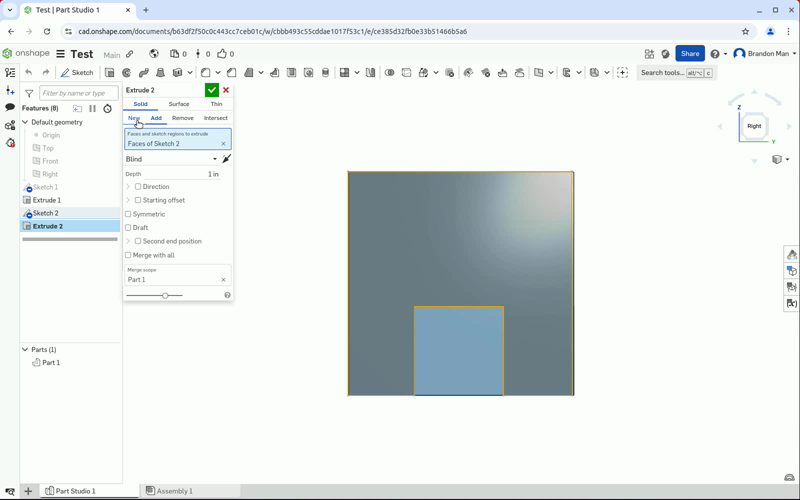
click(137, 120)
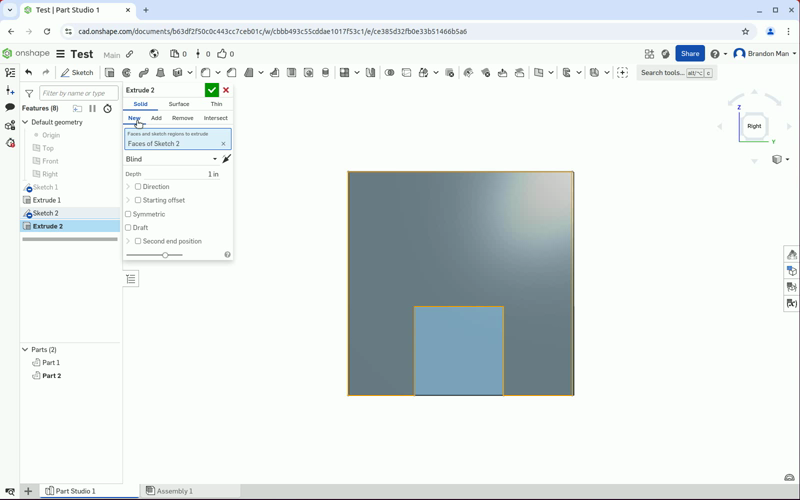
key(tab, 4)
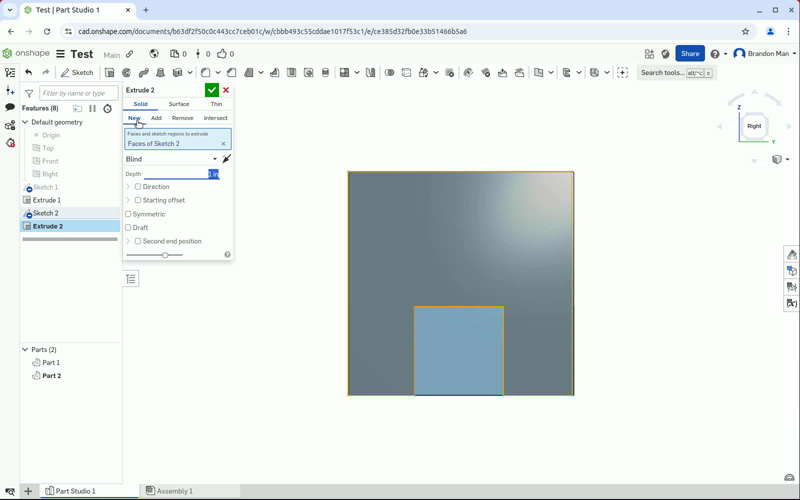
text(46.216)
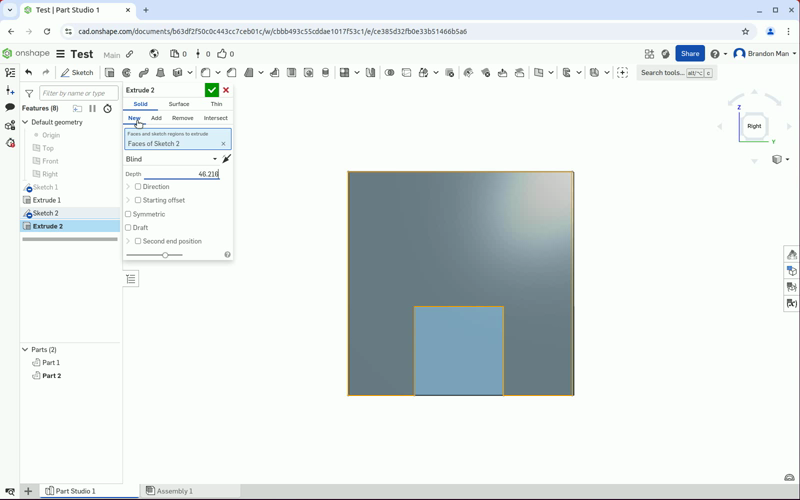
key(tab, 3)
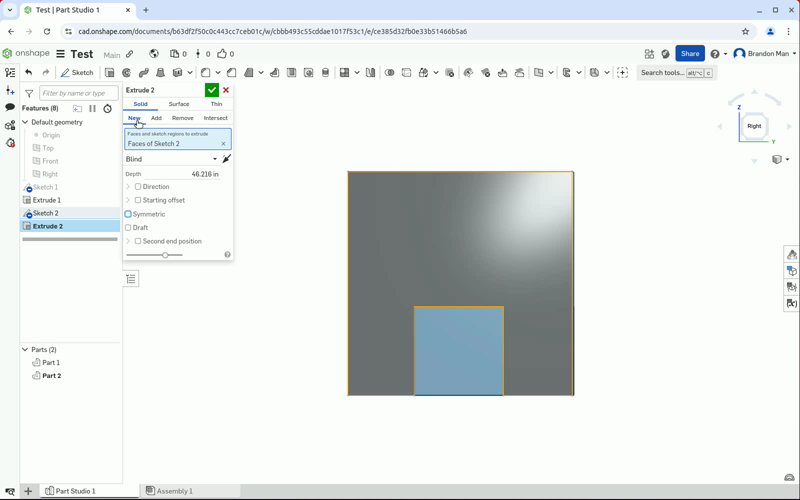
key(space)
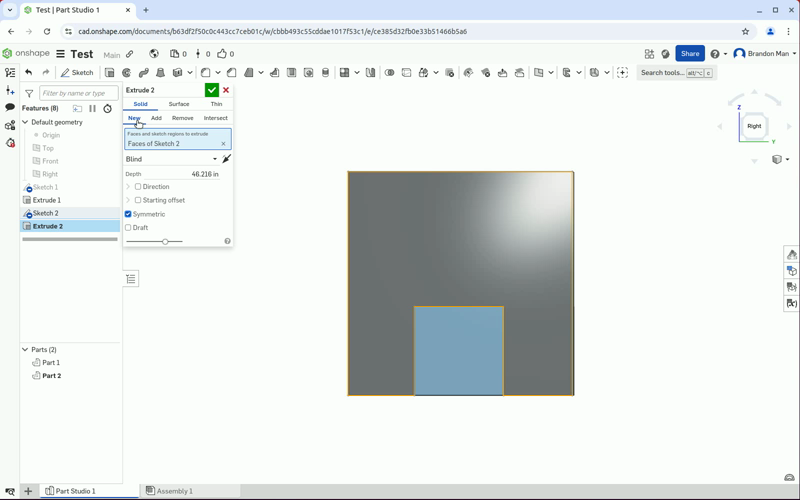
key(enter)
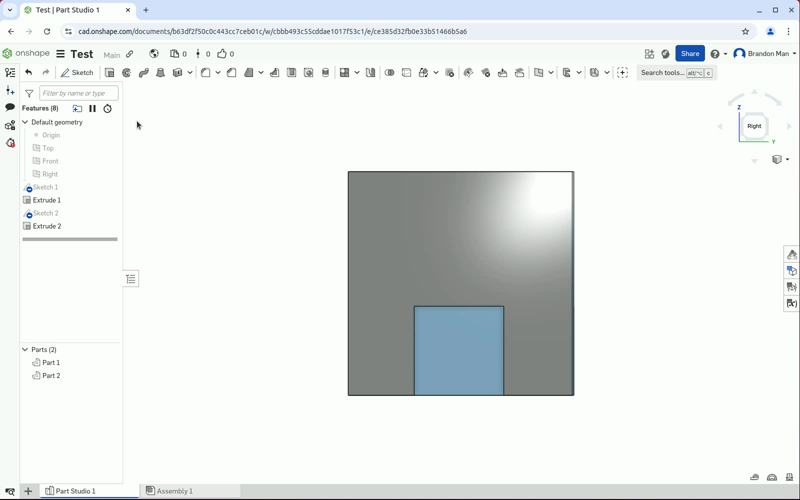
key(shift+h)
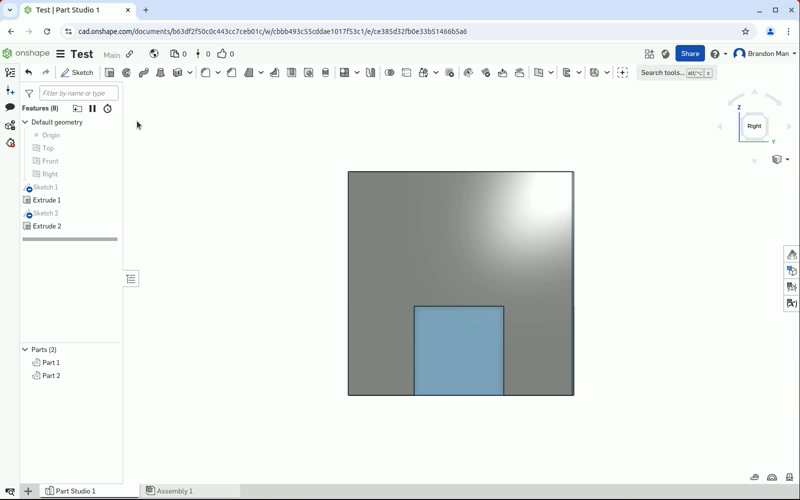
key(shift+h)
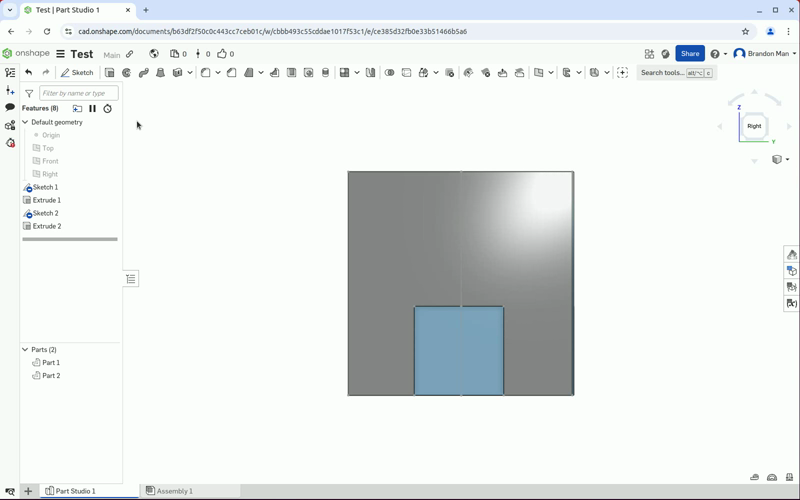
key(shift+7)
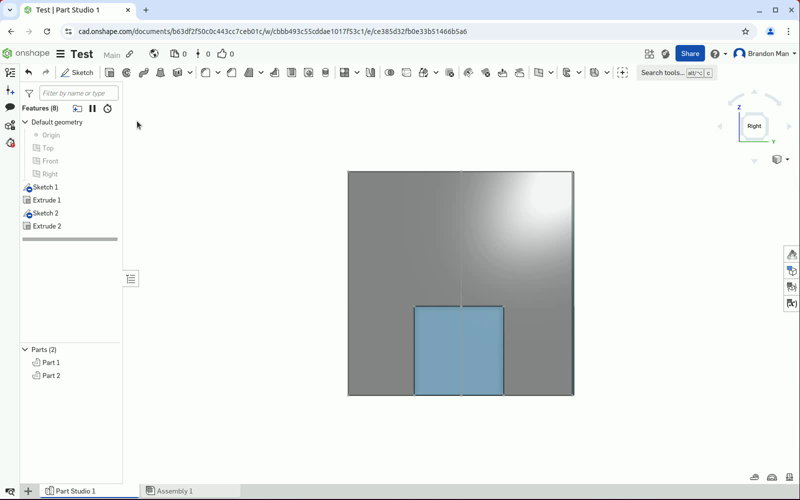
key(right, 2)
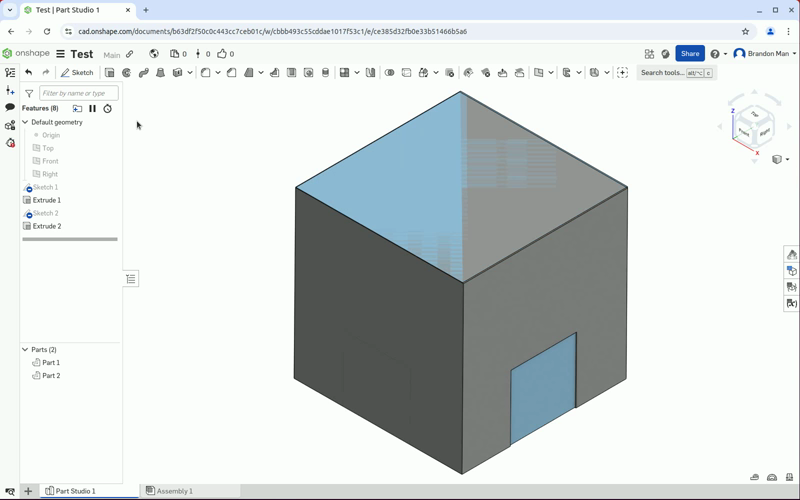
key(down, 2)
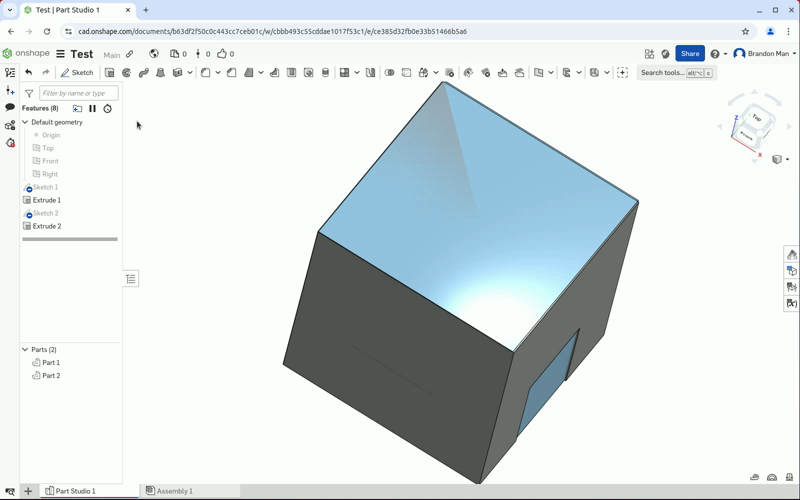
key(up, 2)
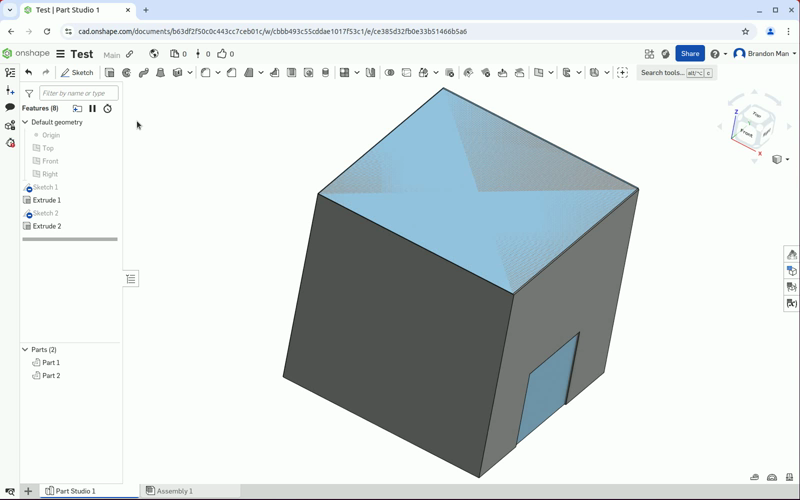
key(left, 2)
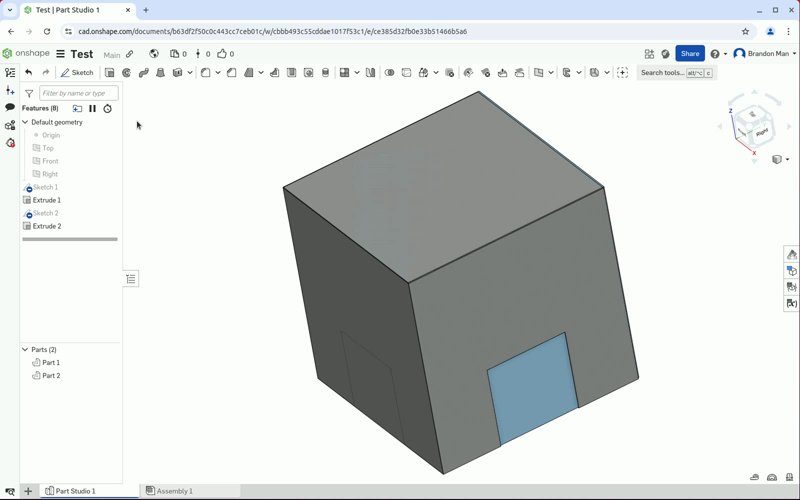
mouse_move(73, 189)
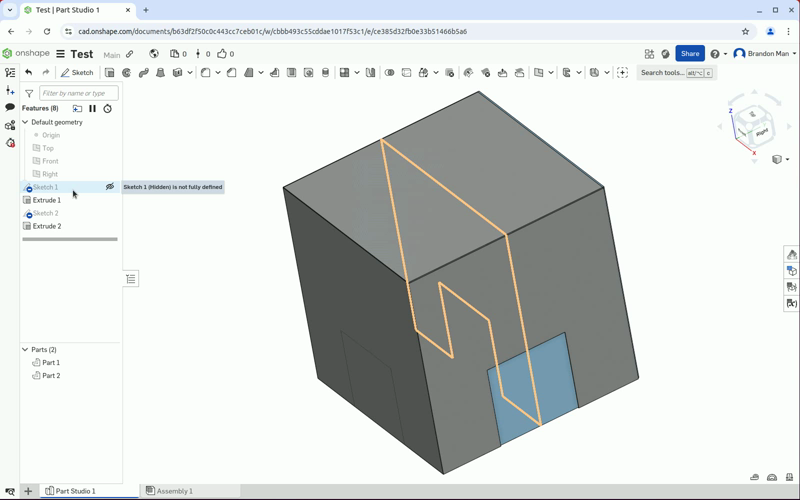
click(73, 189)